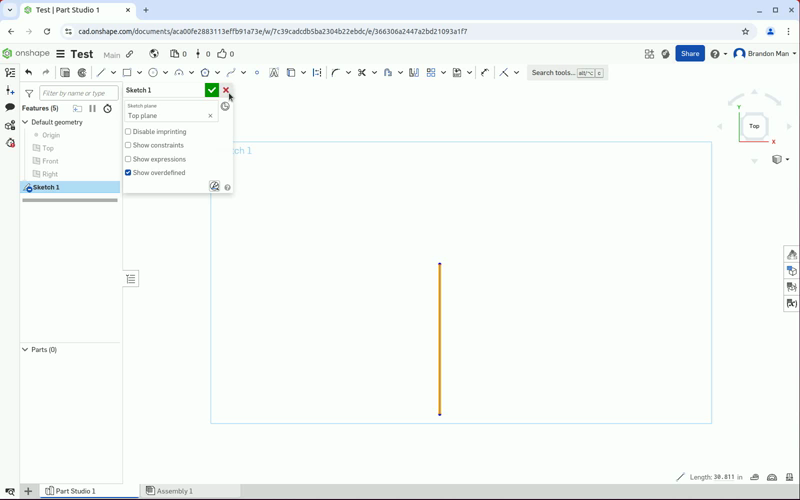
key(shift+h)
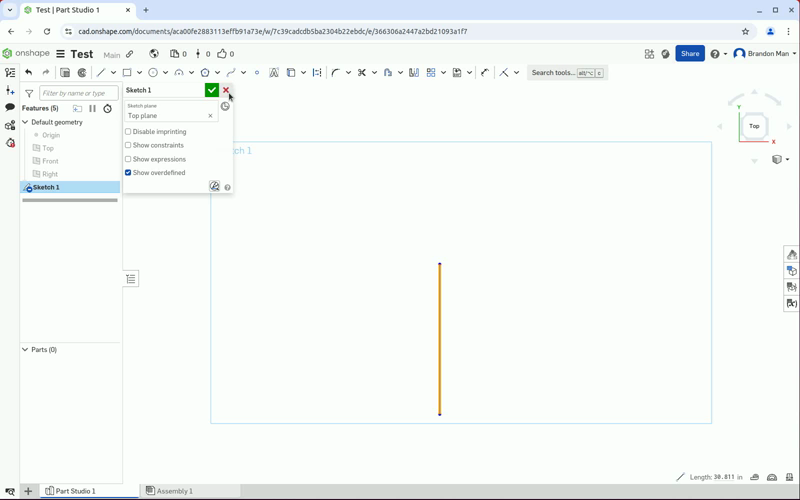
key(shift+s)
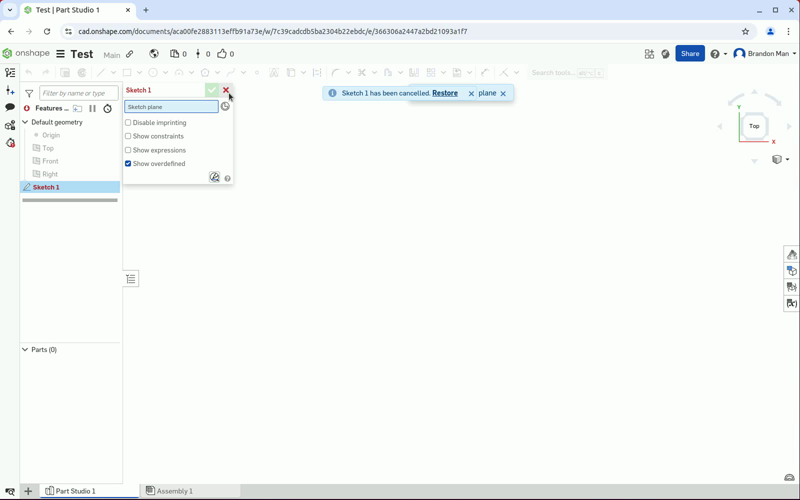
mouse_move(73, 150)
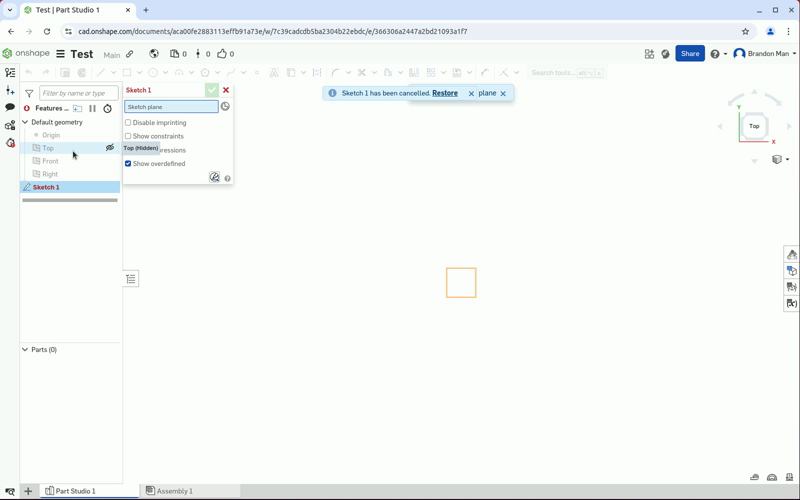
click(73, 150)
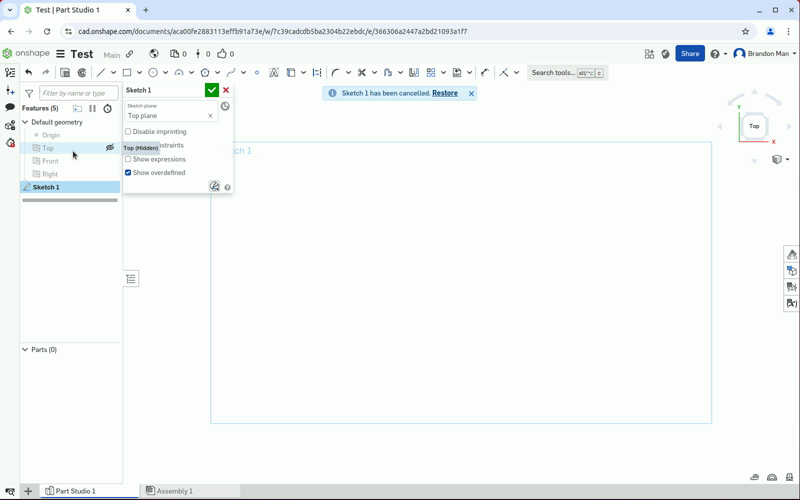
mouse_move(73, 352)
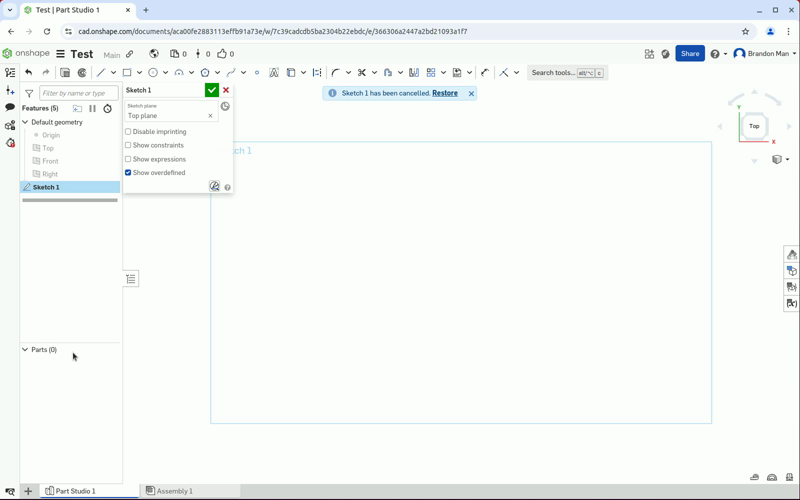
key(y)
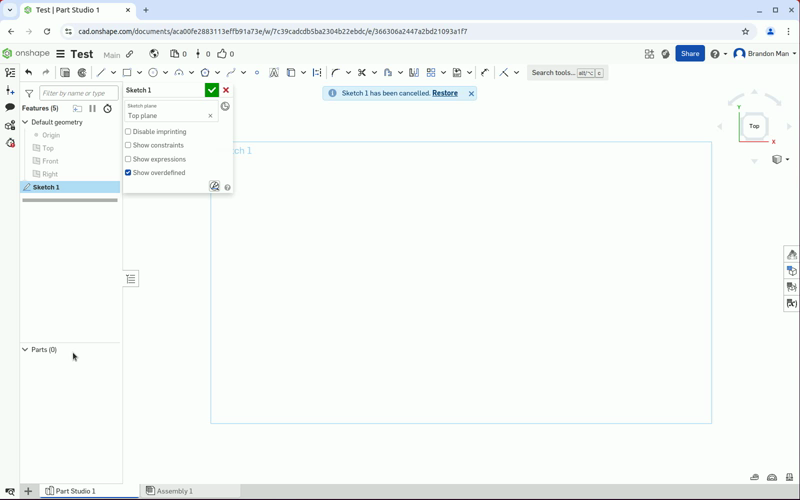
key(l)
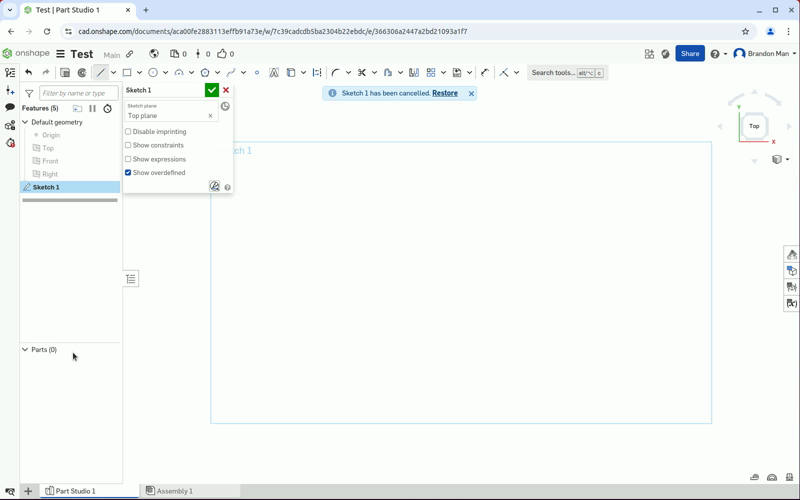
key_down(shift)
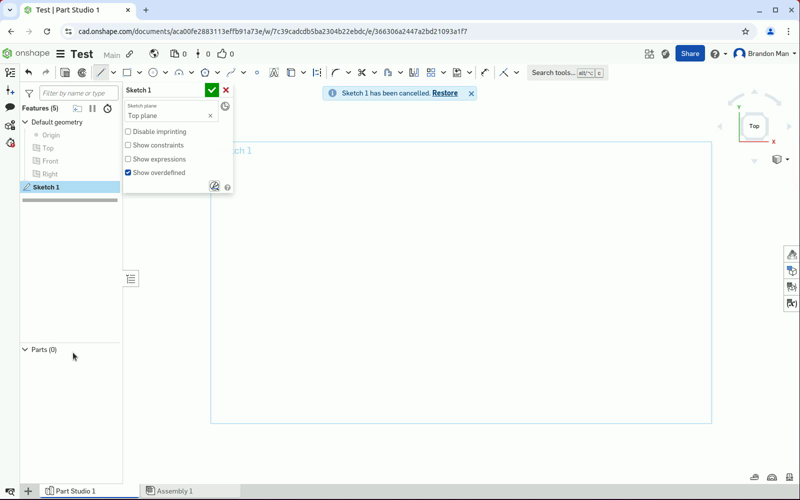
mouse_move(348, 304)
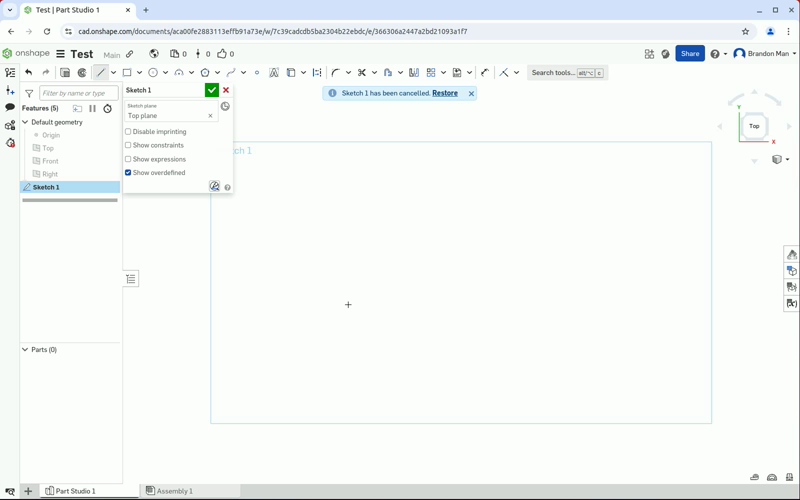
click(348, 304)
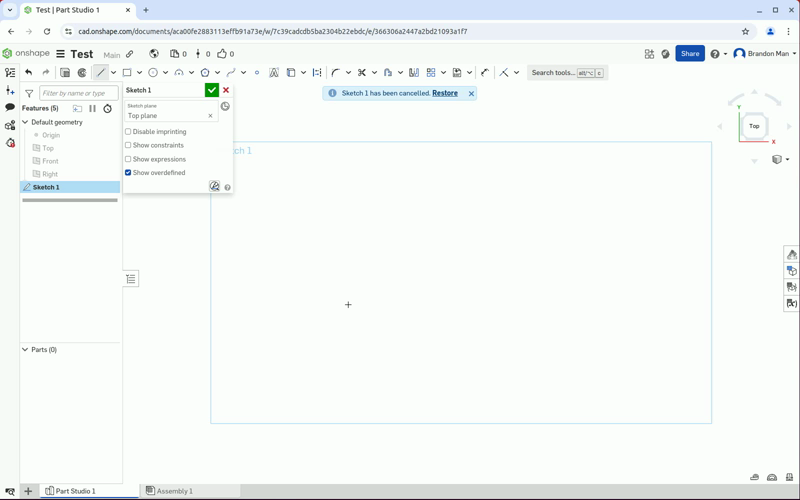
key_up(shift)
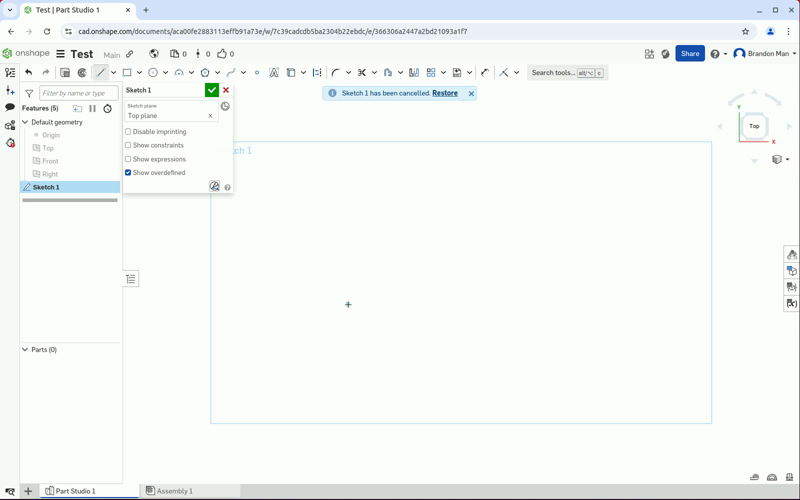
key_down(shift)
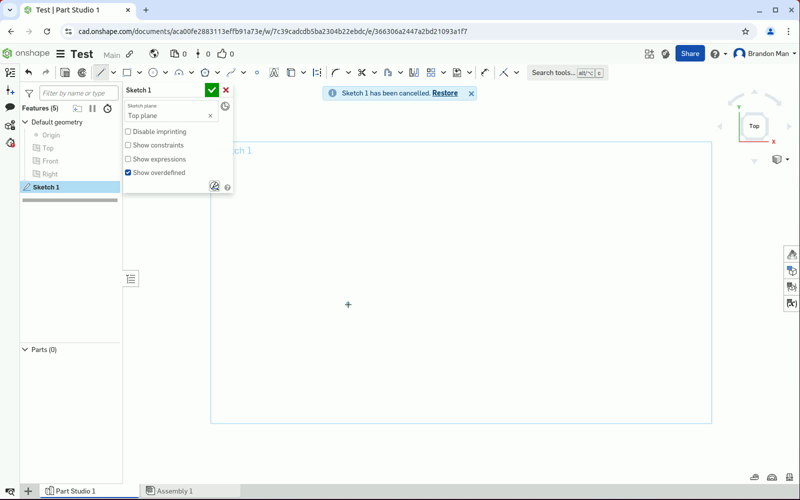
mouse_move(378, 304)
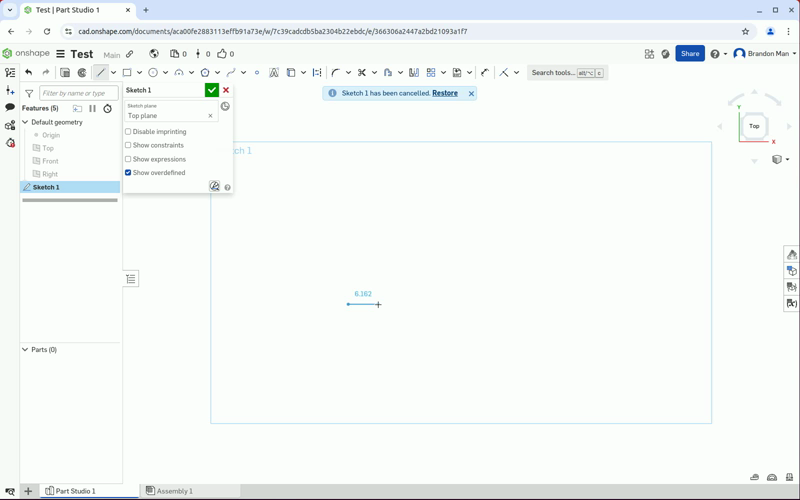
mouse_move(389, 304)
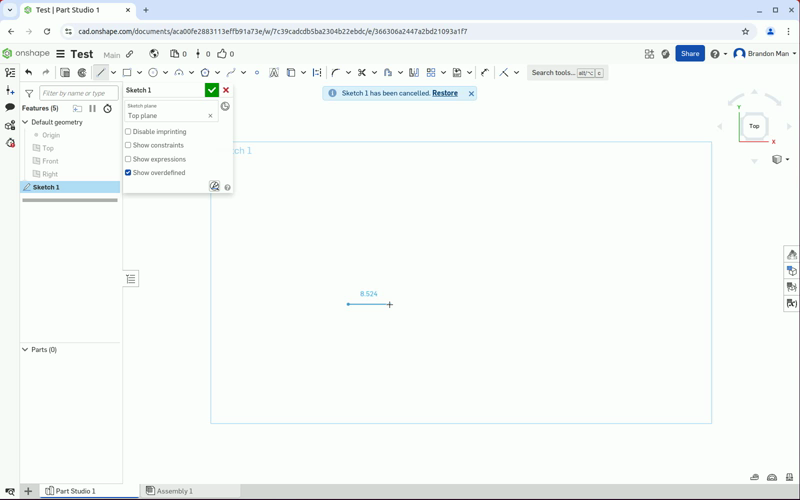
click(389, 304)
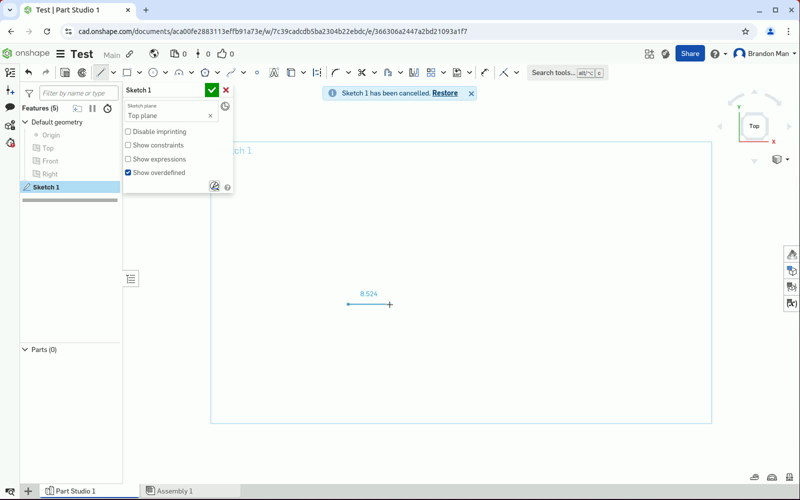
key_up(shift)
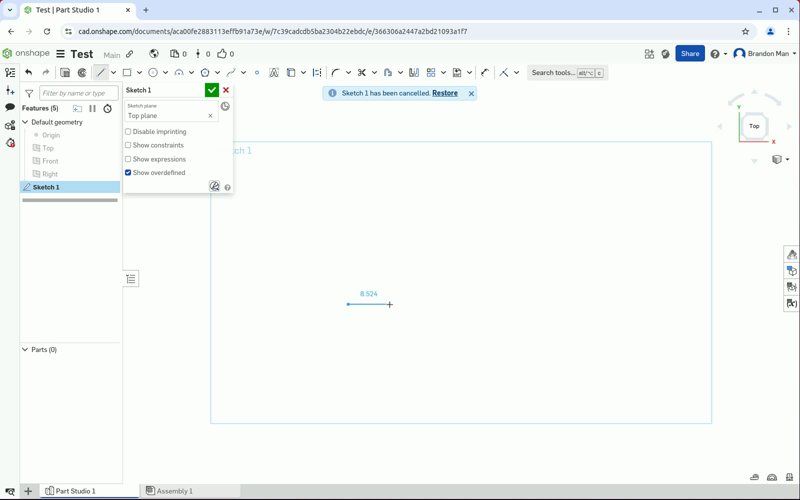
key_down(shift)
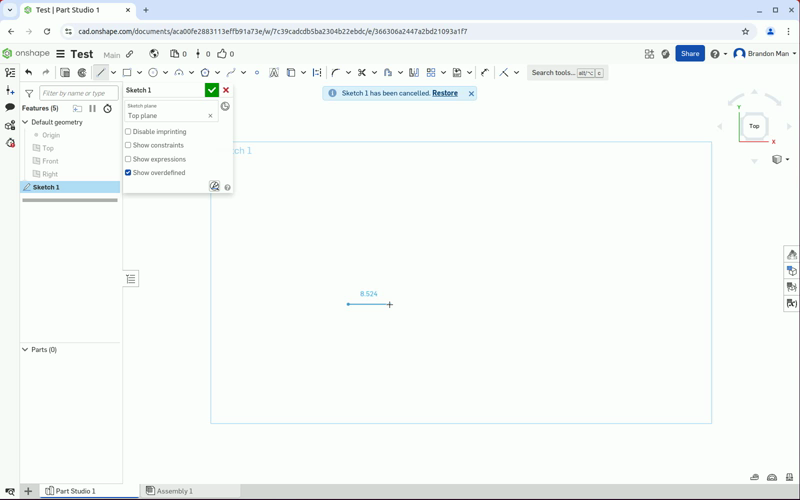
mouse_move(419, 304)
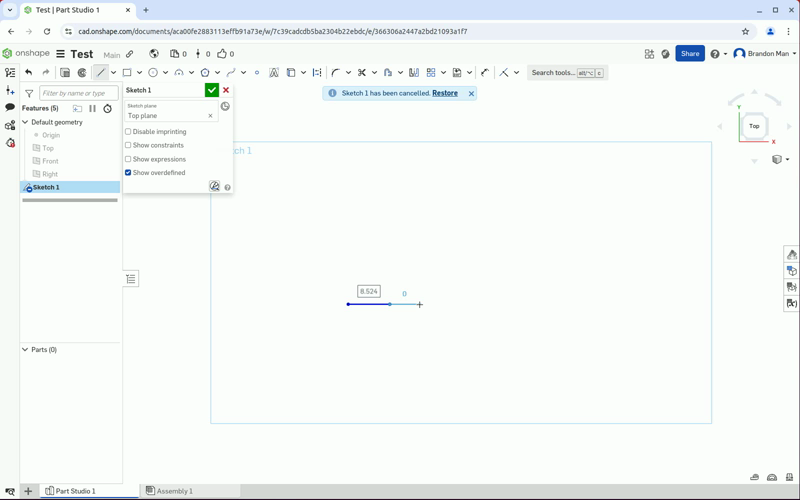
mouse_move(389, 260)
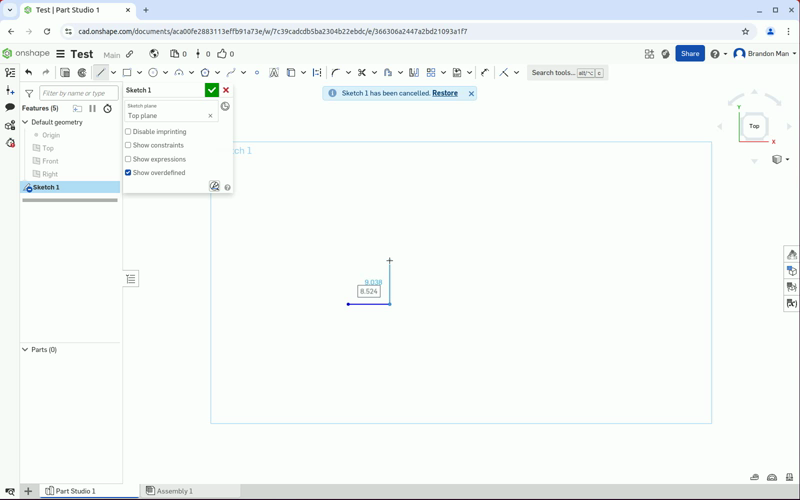
click(389, 260)
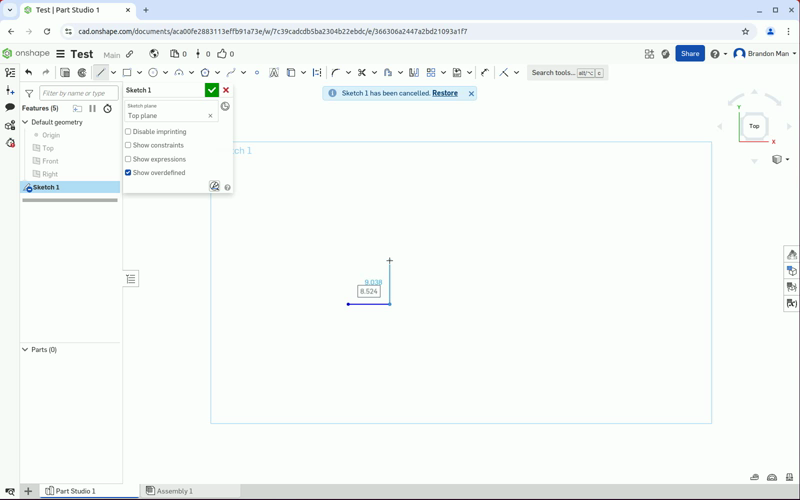
key_up(shift)
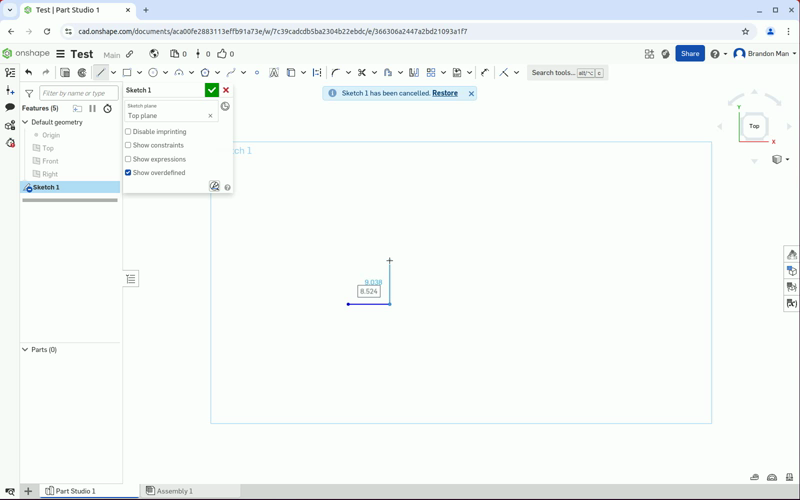
key_down(shift)
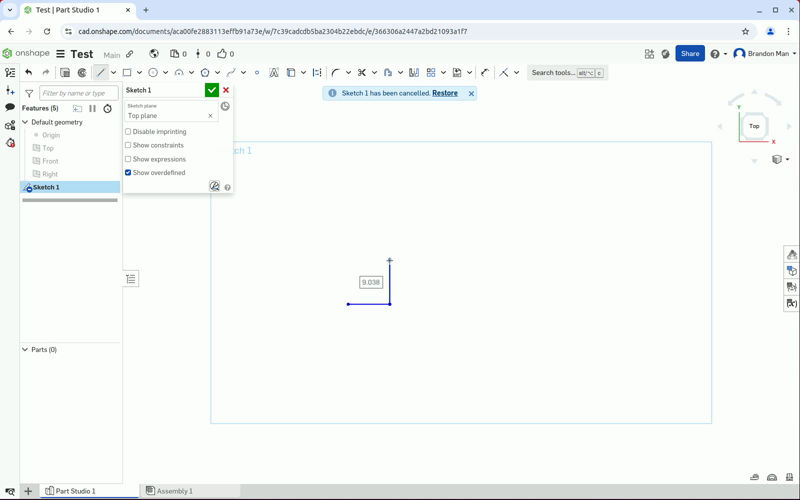
mouse_move(419, 260)
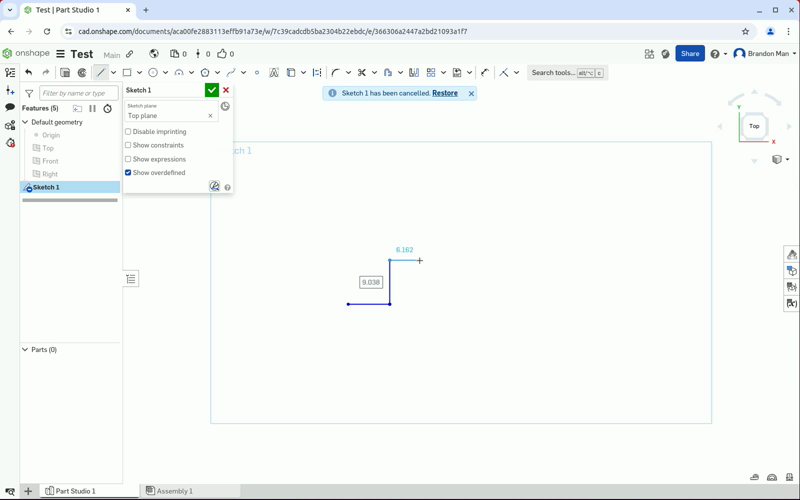
mouse_move(348, 260)
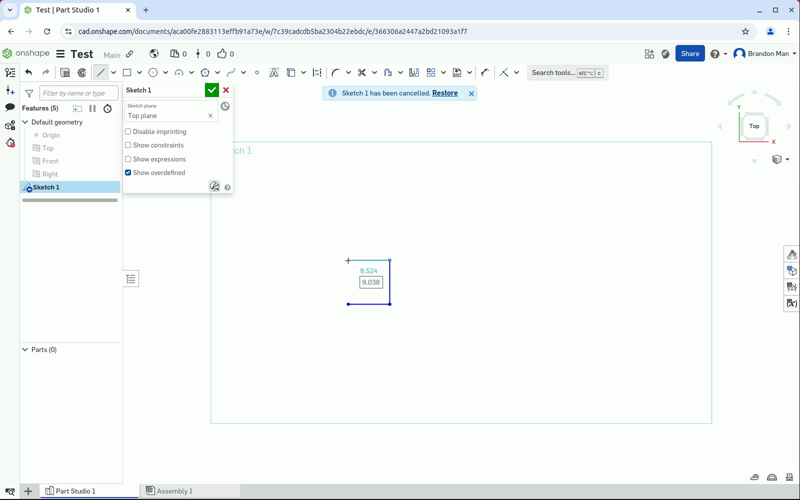
click(348, 260)
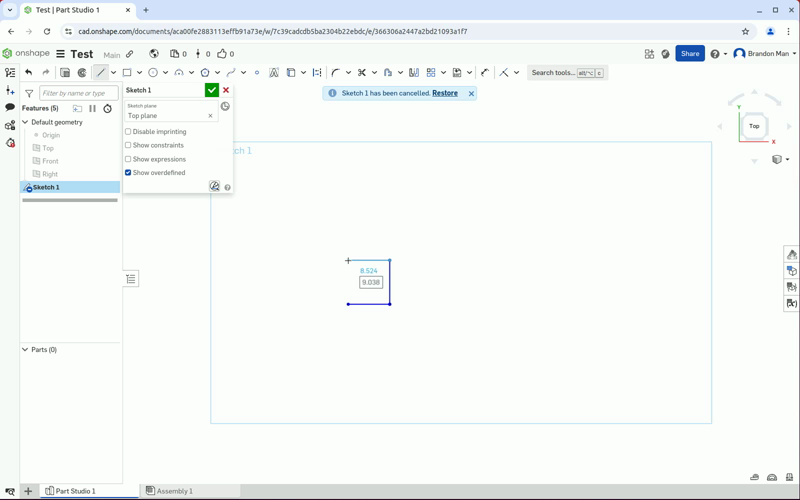
key_up(shift)
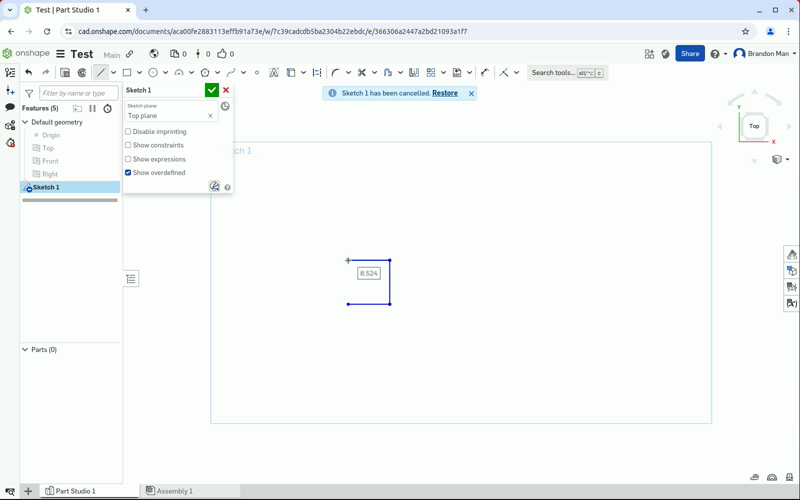
mouse_move(378, 260)
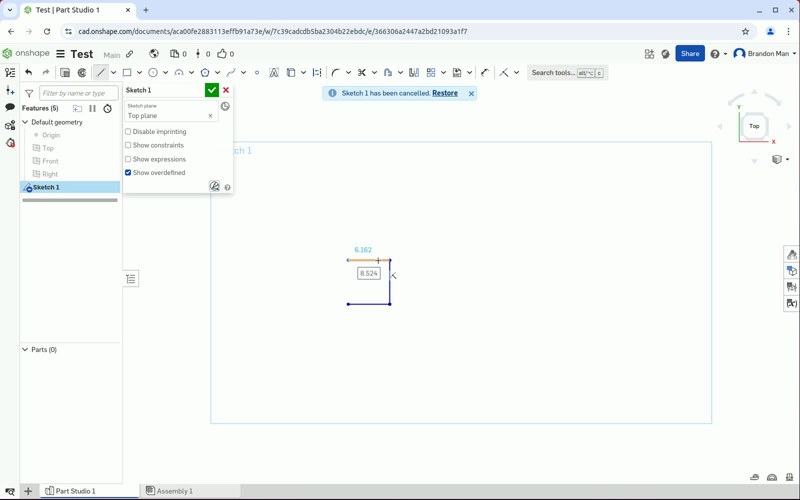
key_down(shift)
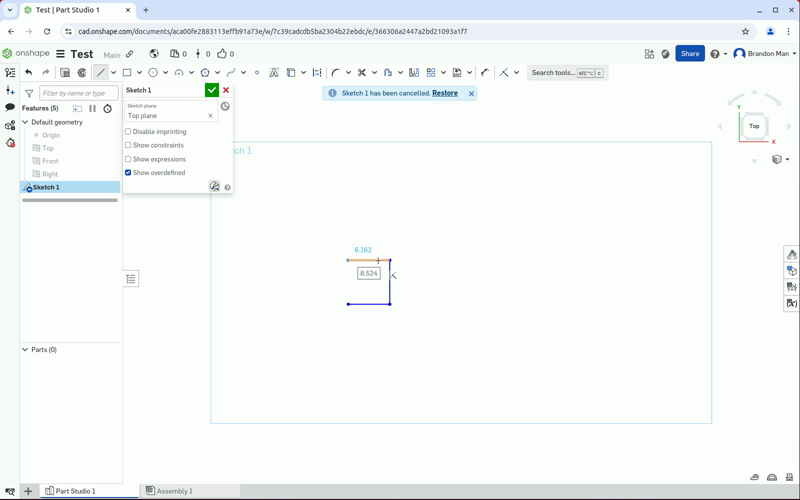
mouse_move(348, 304)
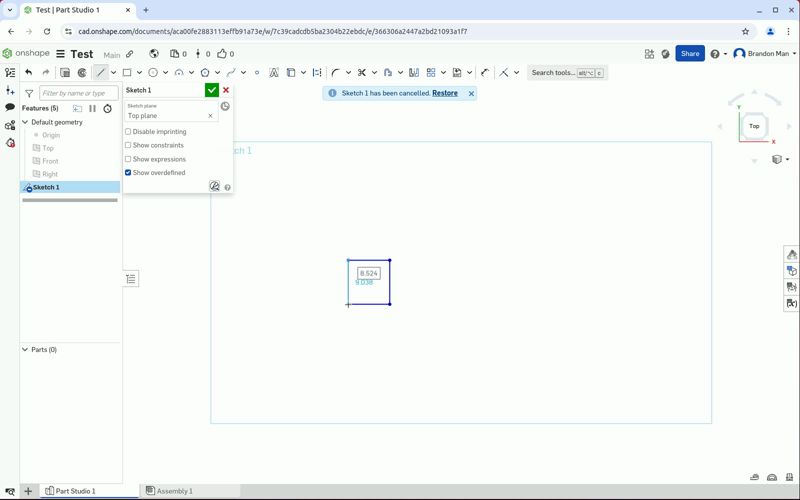
key_up(shift)
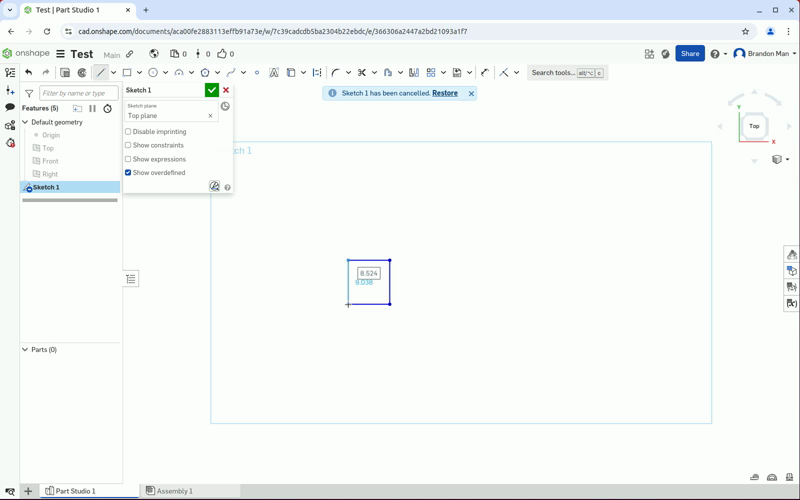
click(348, 304)
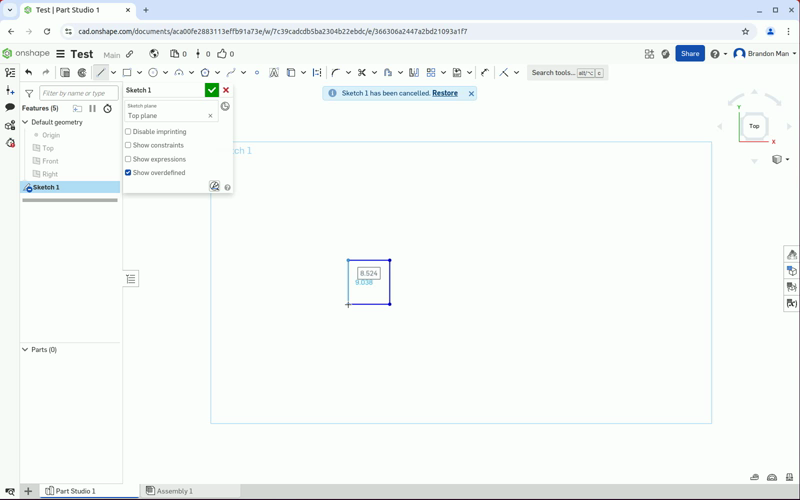
key(esc)
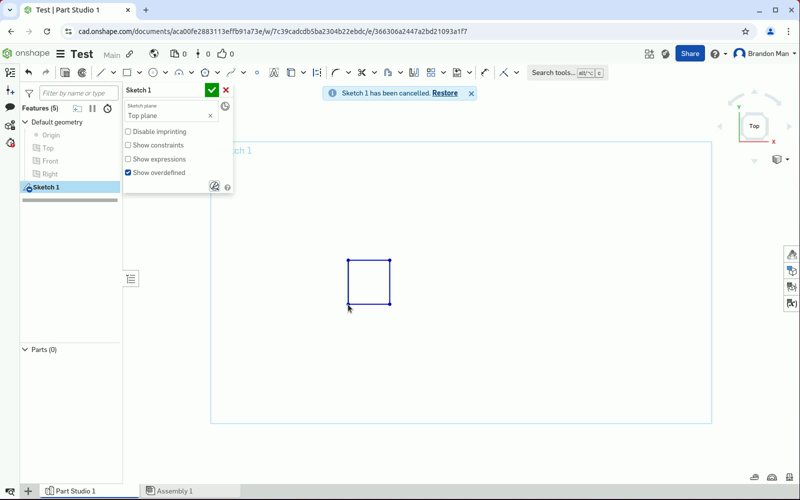
mouse_move(370, 274)
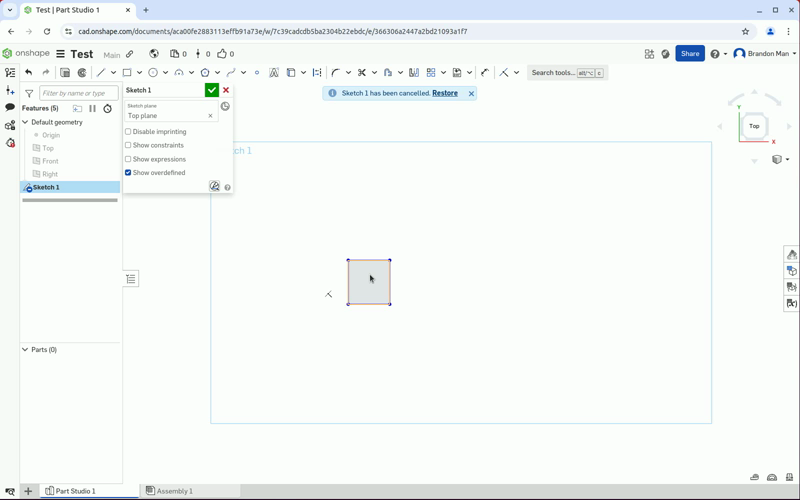
click(370, 274)
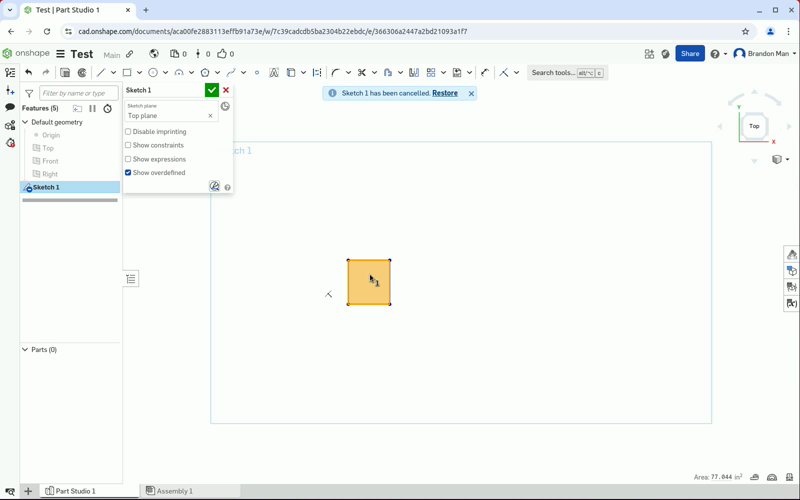
mouse_move(73, 352)
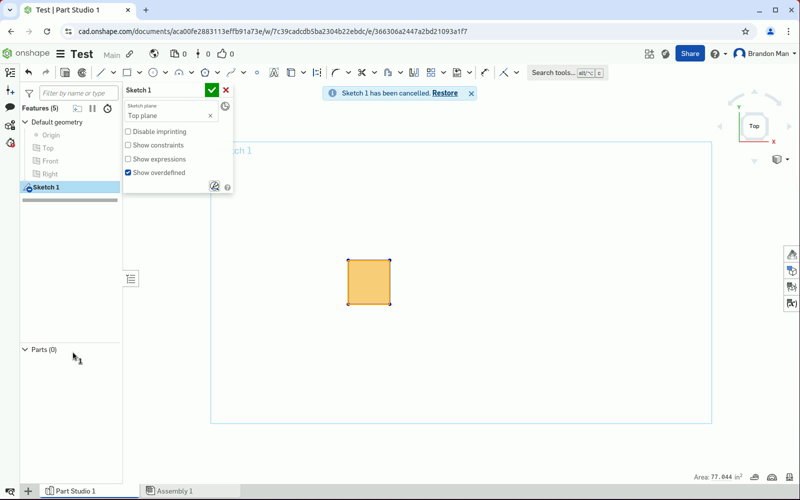
key(shift+y)
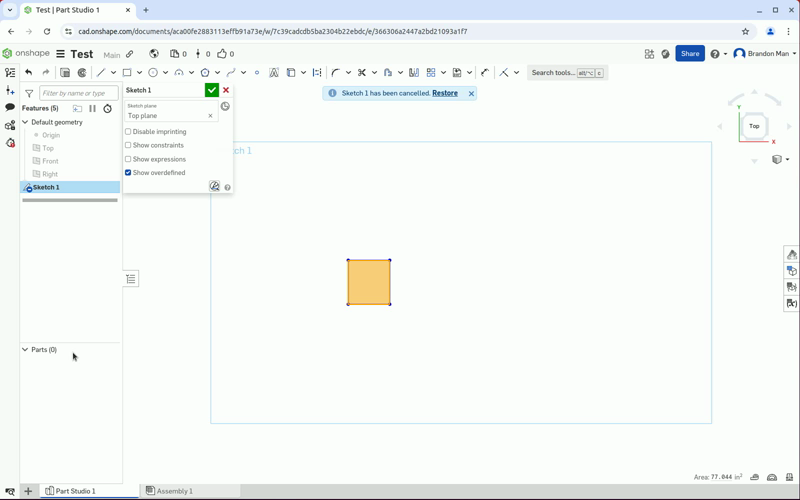
key(shift+e)
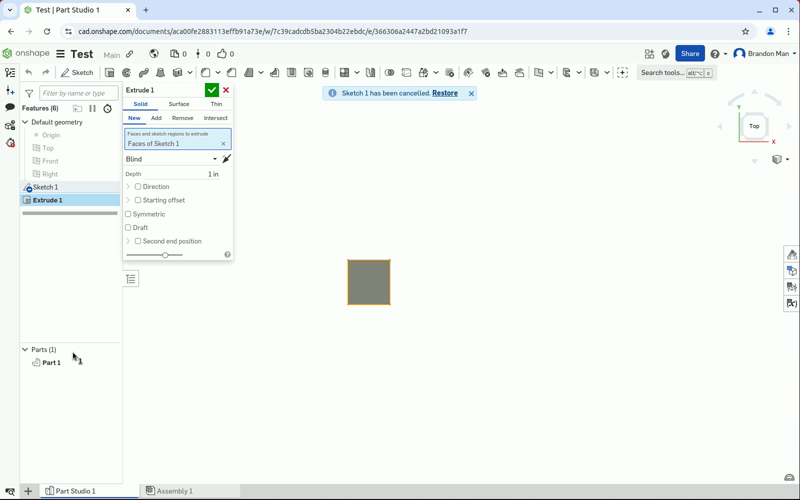
mouse_move(143, 106)
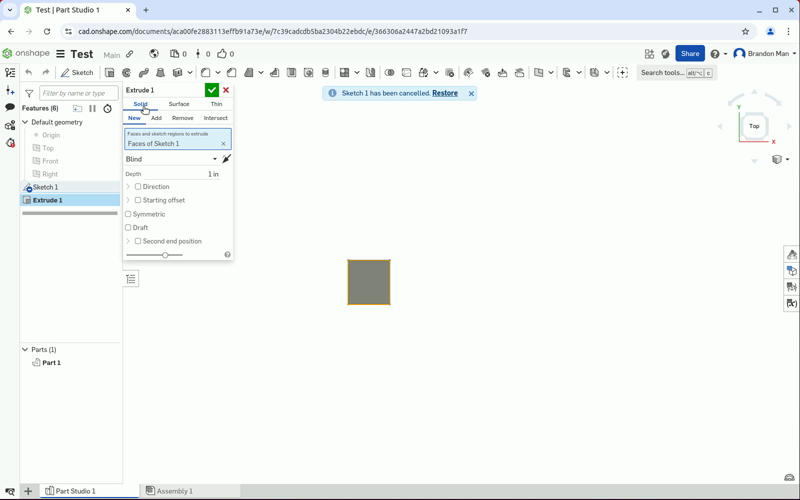
click(143, 106)
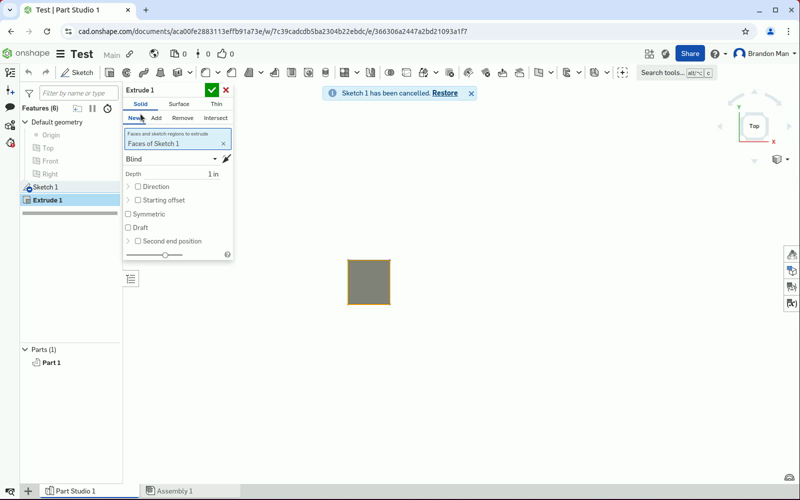
mouse_move(137, 120)
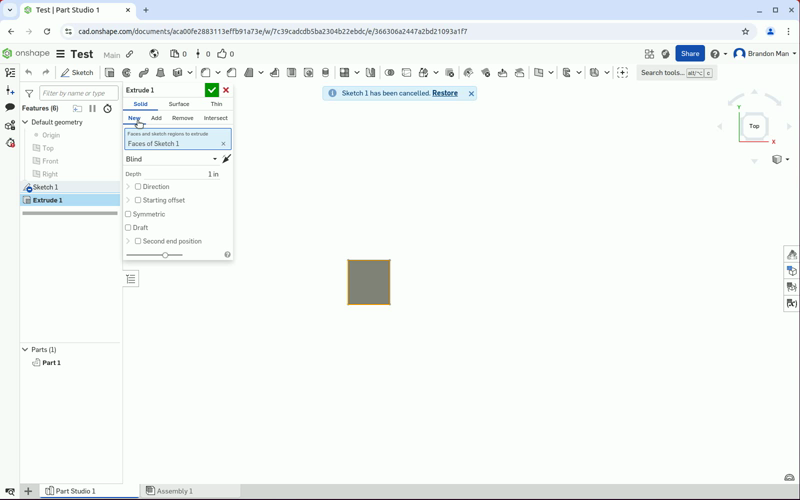
click(137, 120)
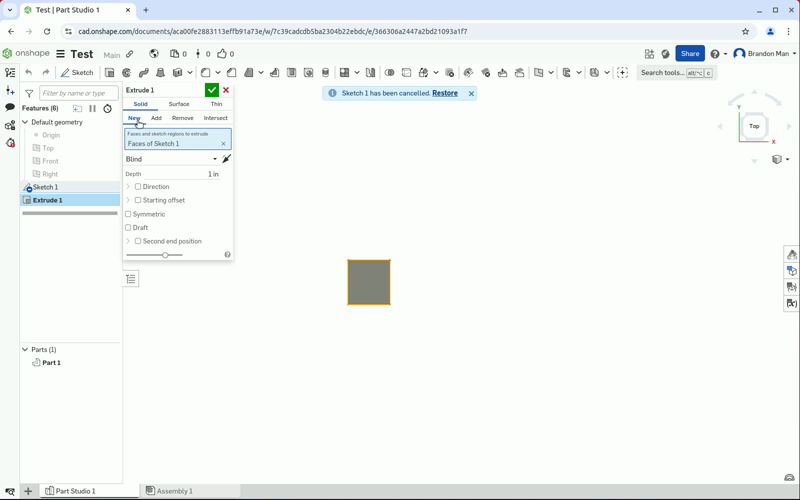
key(tab, 4)
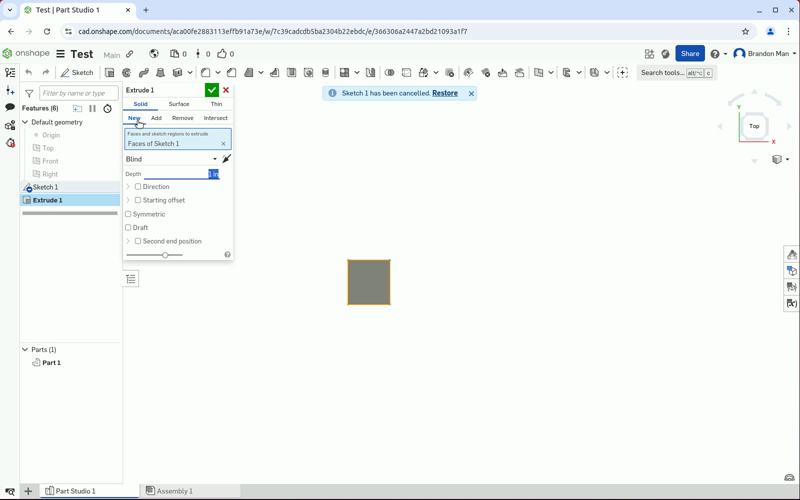
text(6.018)
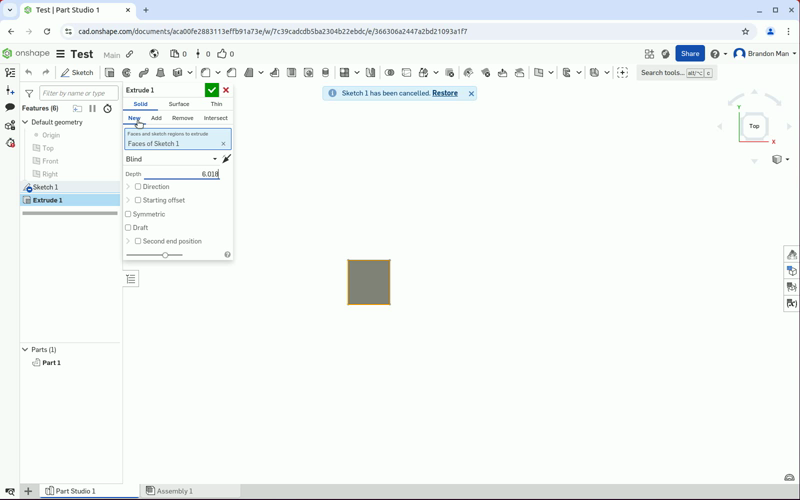
key(enter)
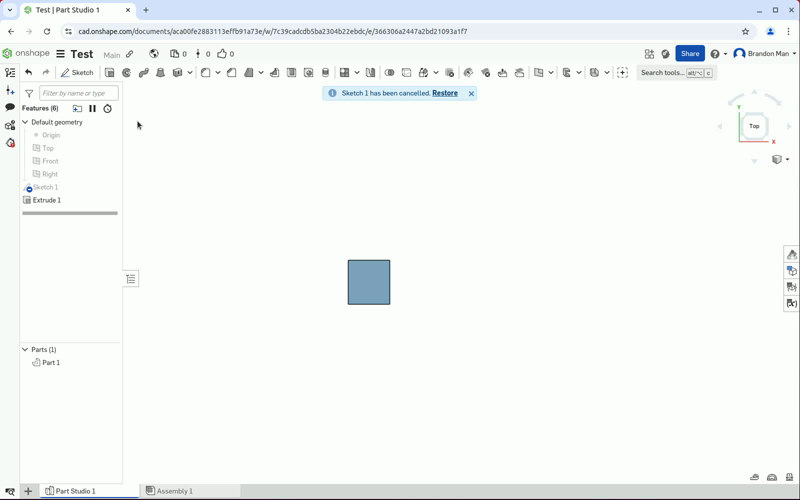
key(shift+h)
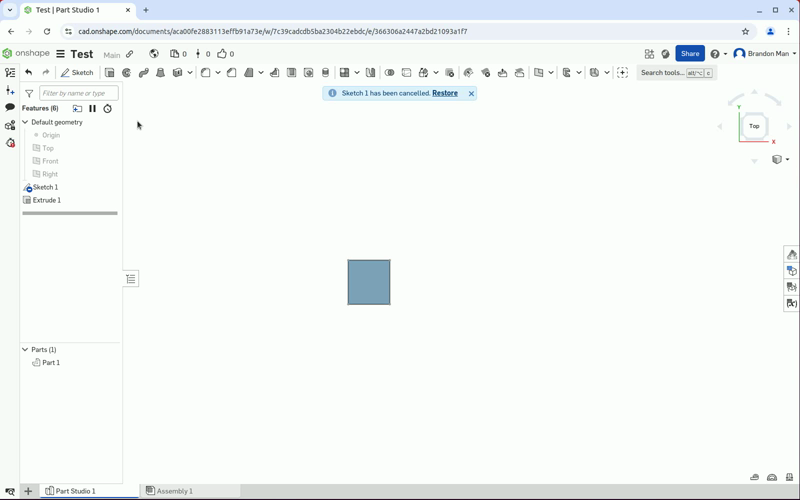
key(shift+h)
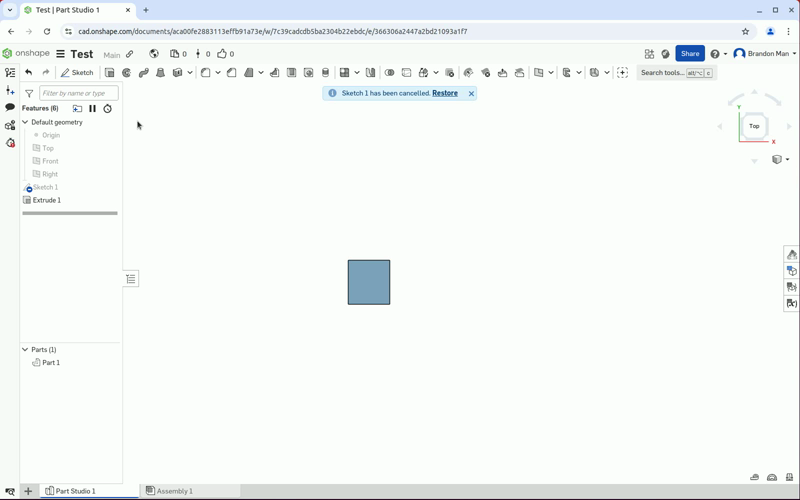
mouse_move(73, 189)
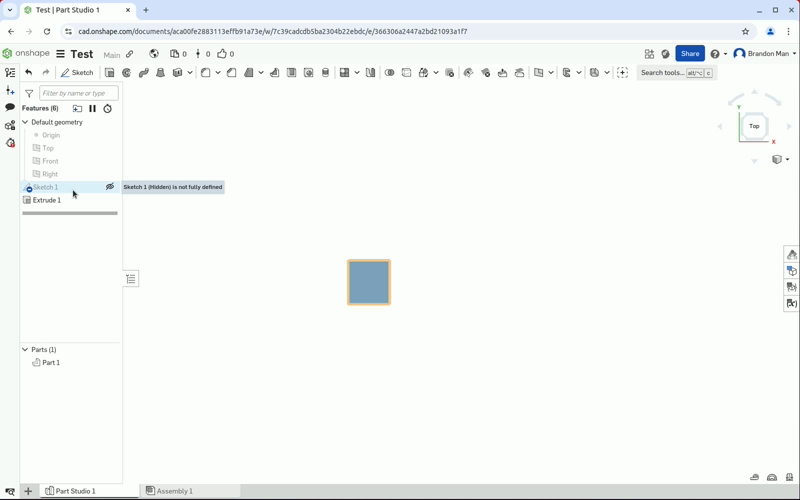
click(73, 189)
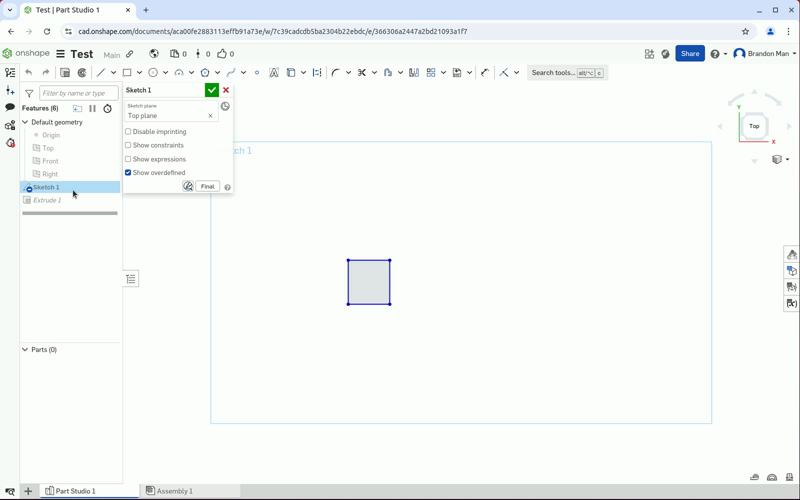
mouse_move(229, 92)
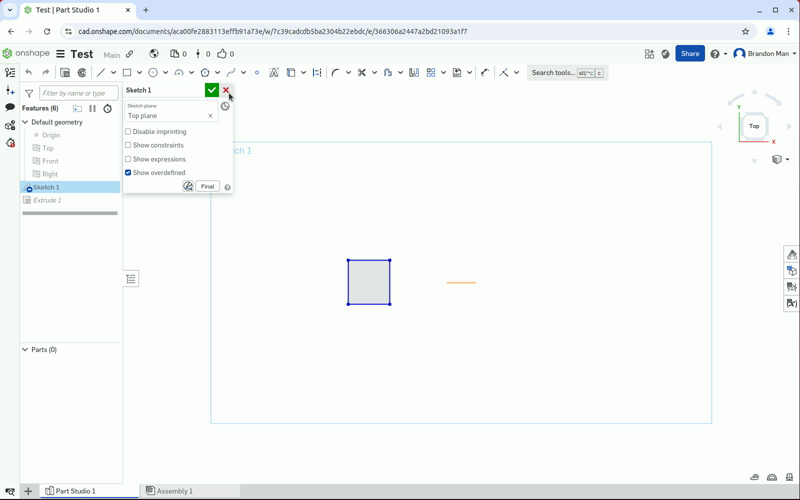
click(229, 92)
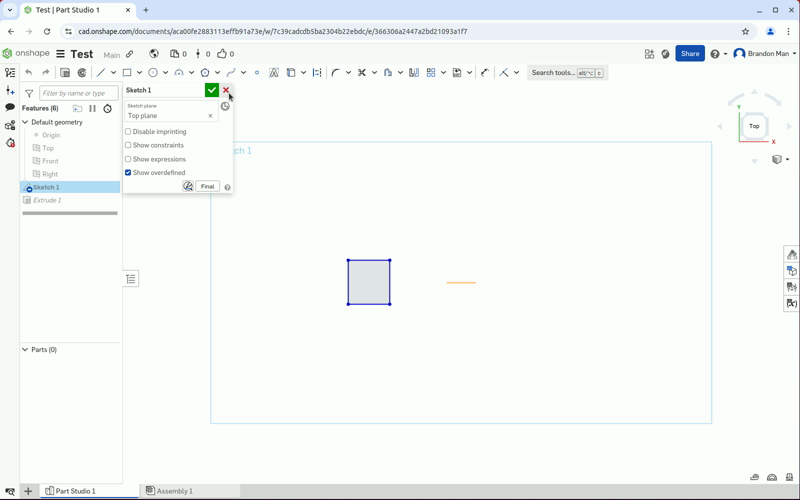
key(shift+s)
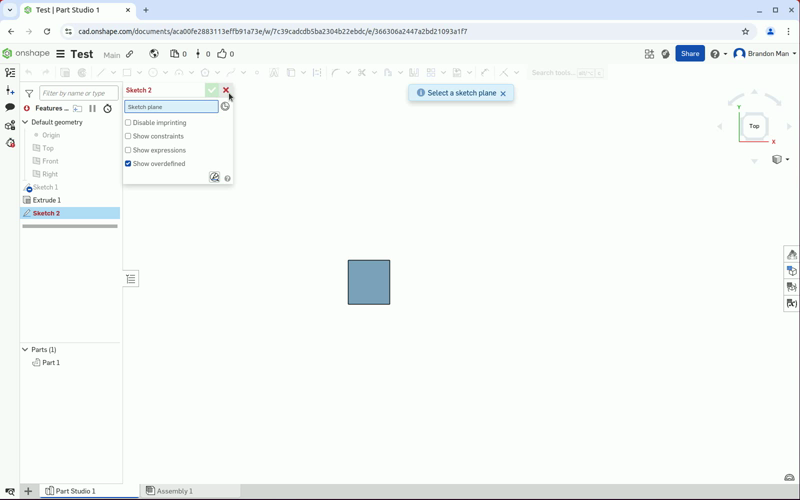
mouse_move(73, 150)
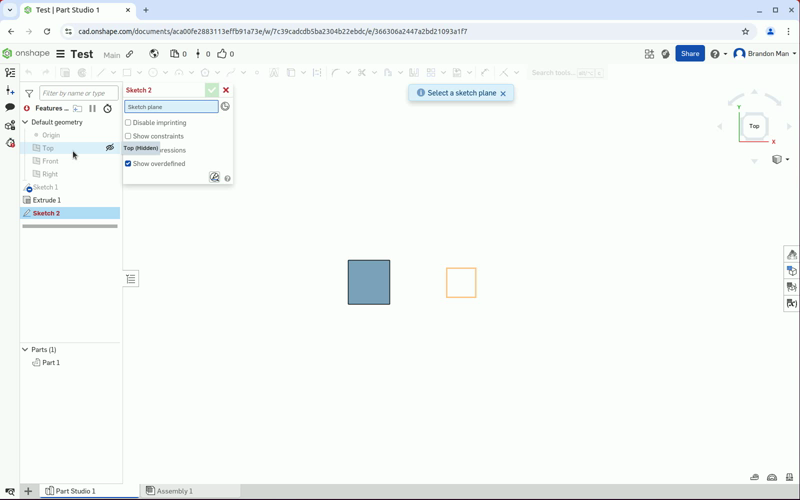
click(73, 150)
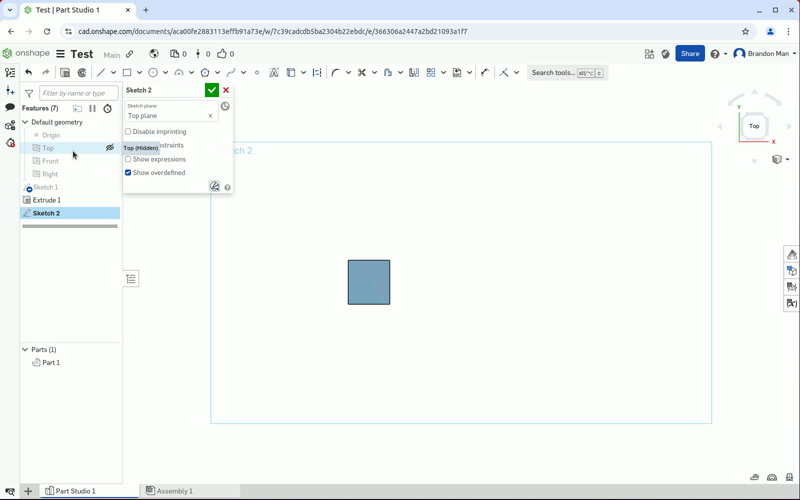
mouse_move(73, 352)
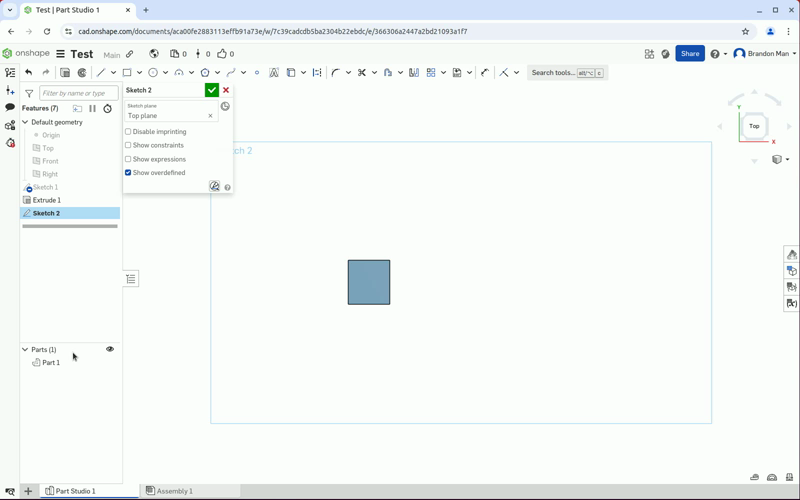
key(y)
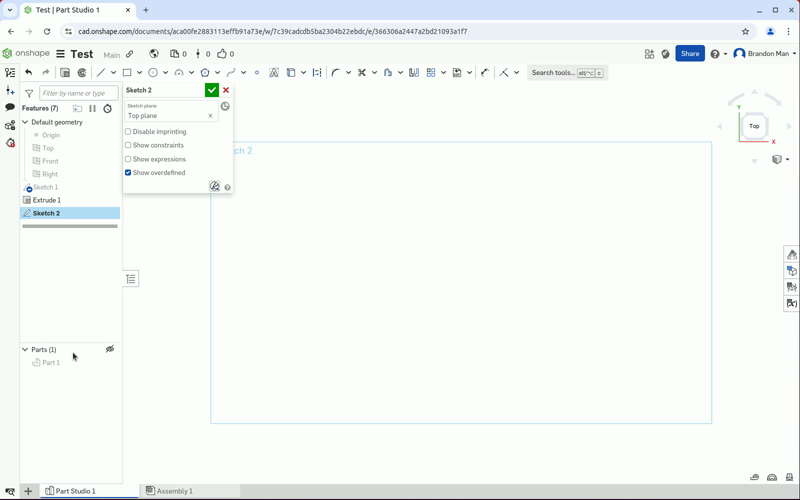
key(l)
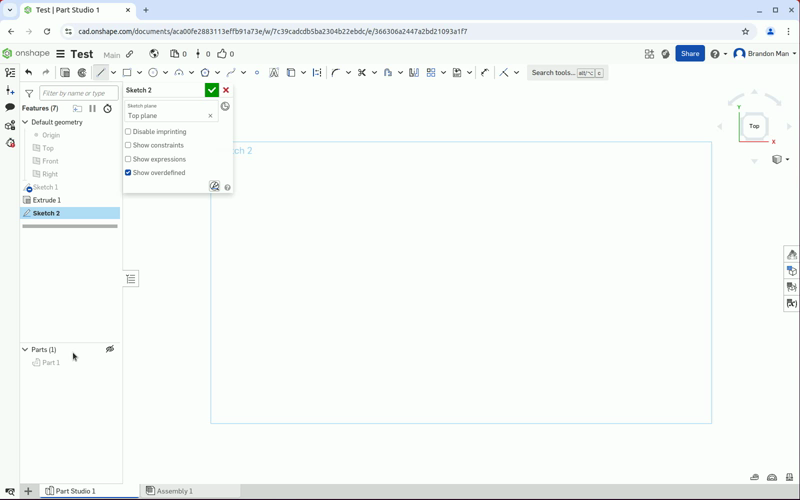
key_down(shift)
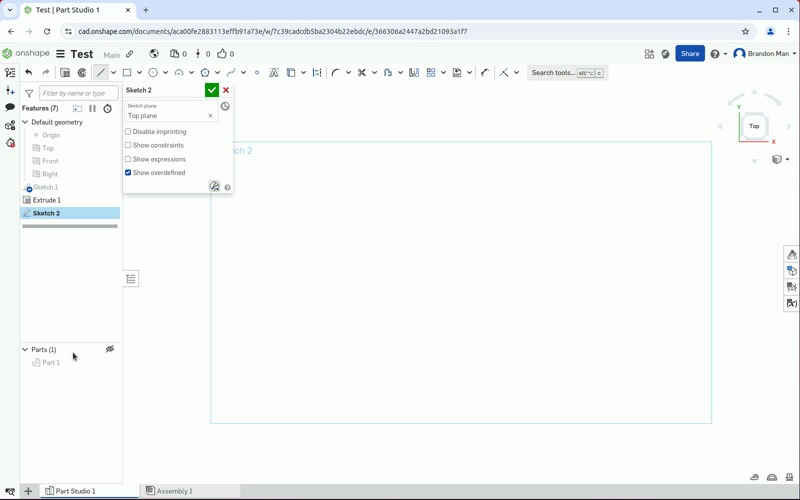
mouse_move(532, 304)
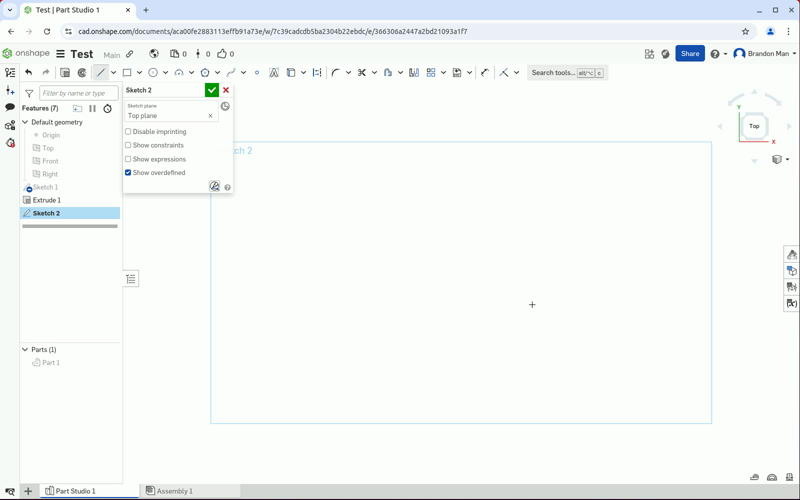
click(532, 304)
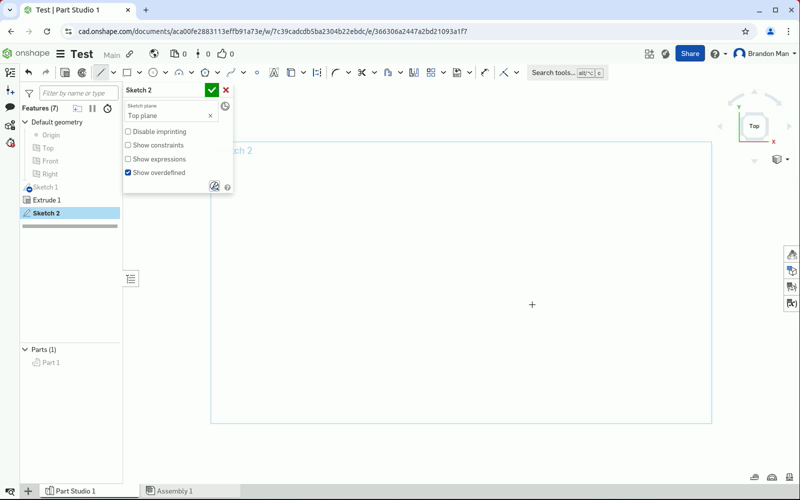
key_up(shift)
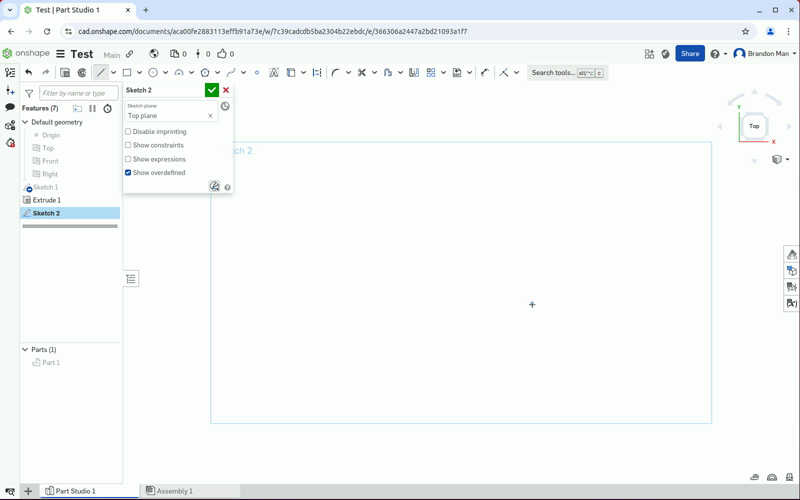
key_down(shift)
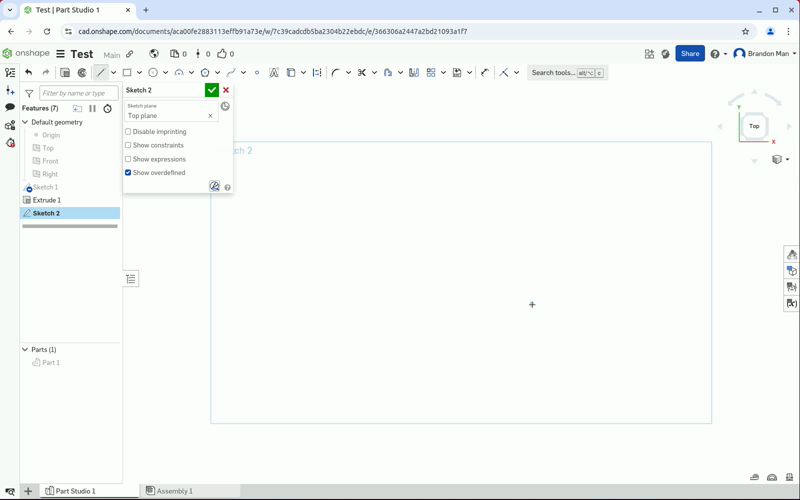
mouse_move(562, 304)
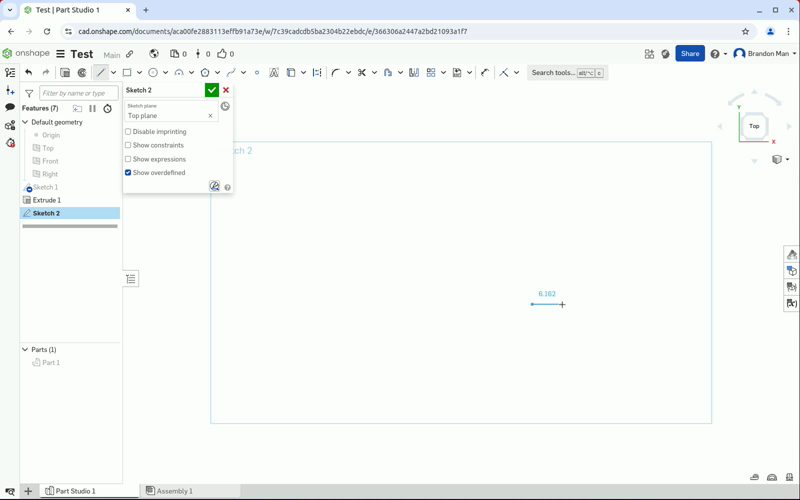
mouse_move(570, 304)
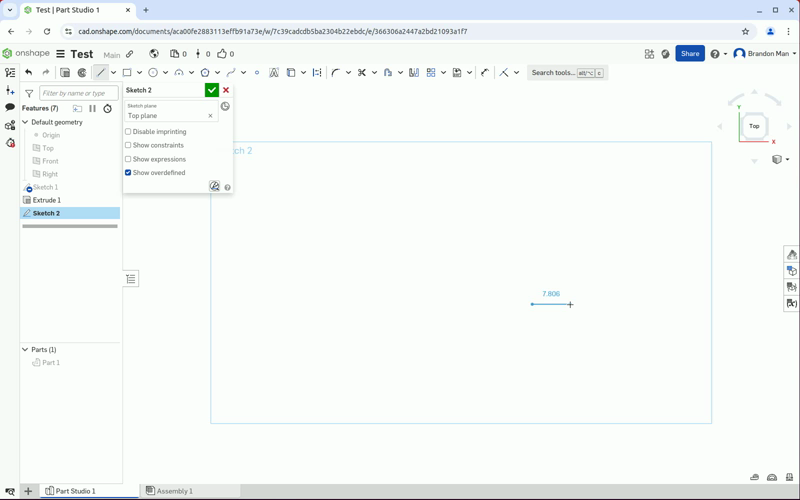
click(570, 304)
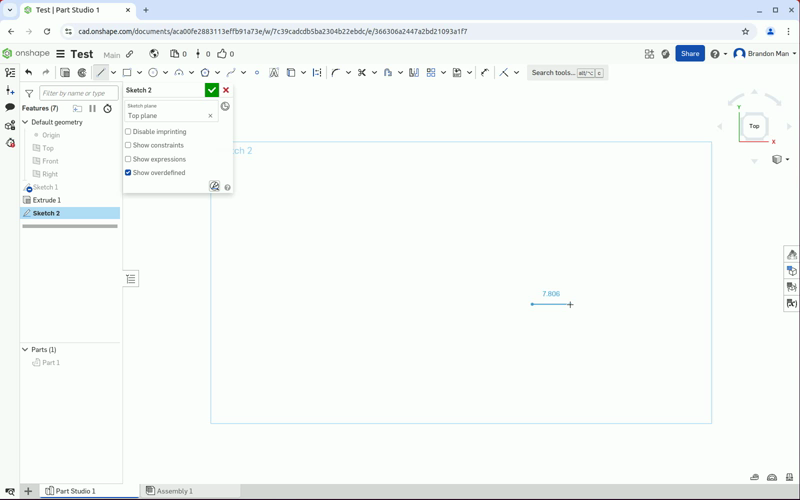
key_up(shift)
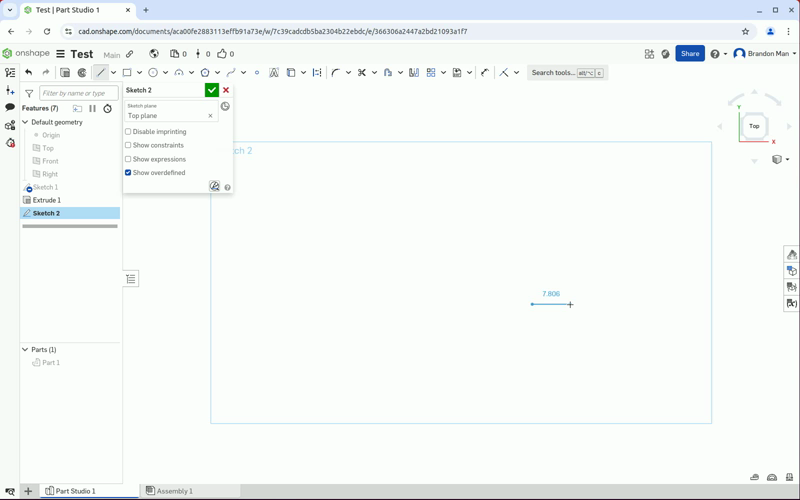
key_down(shift)
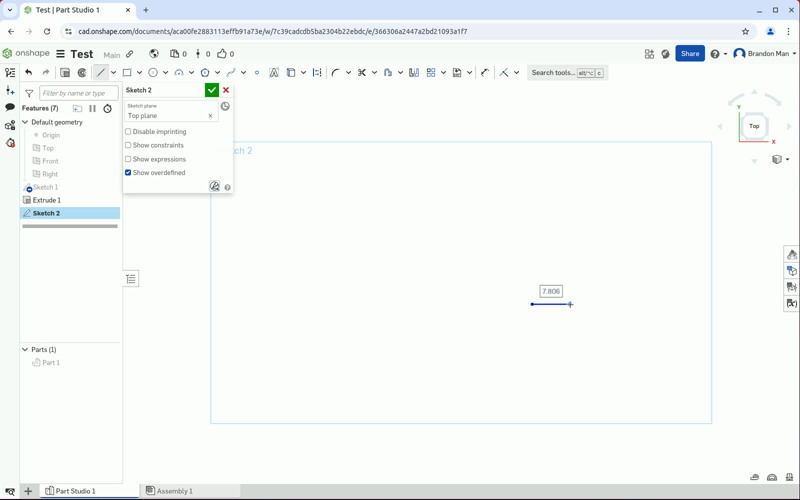
mouse_move(589, 304)
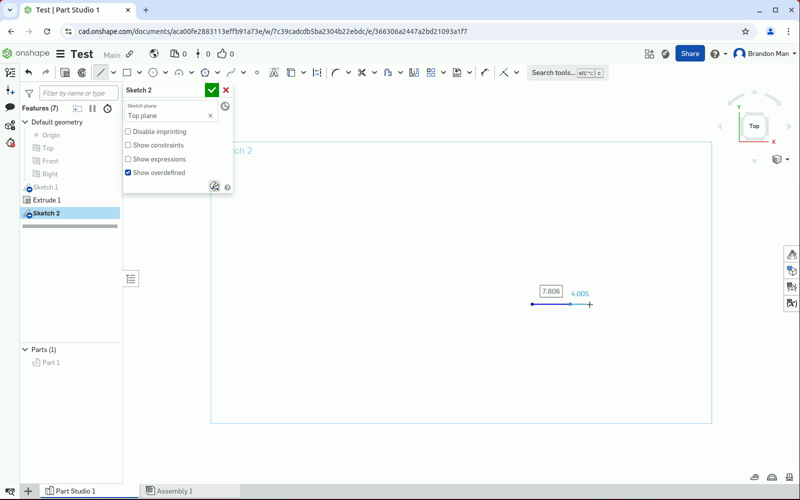
mouse_move(570, 260)
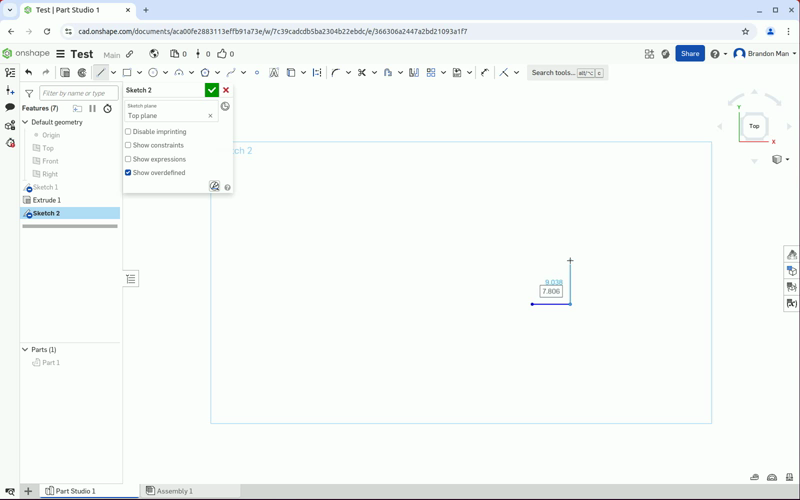
click(570, 260)
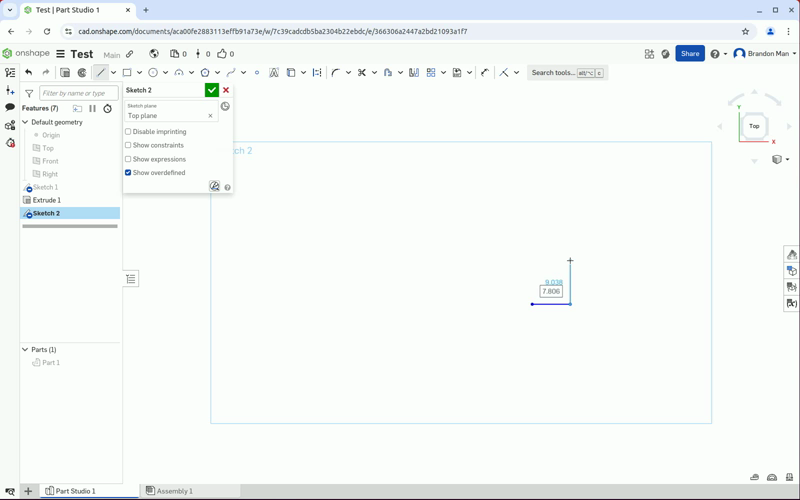
key_up(shift)
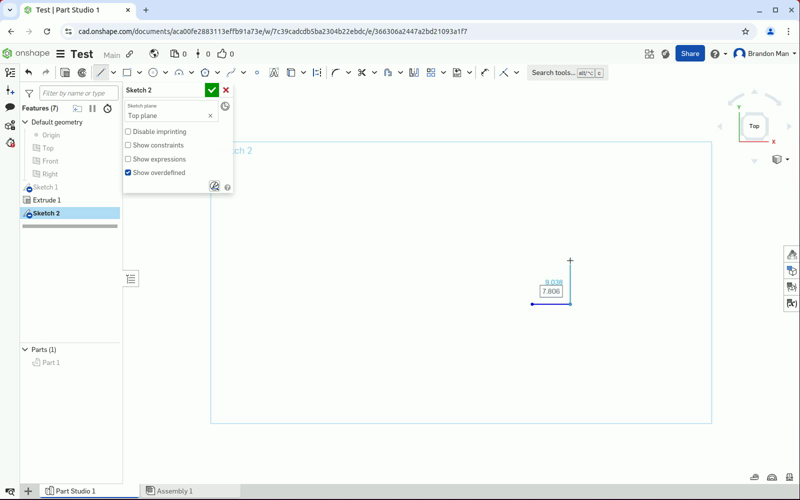
key_down(shift)
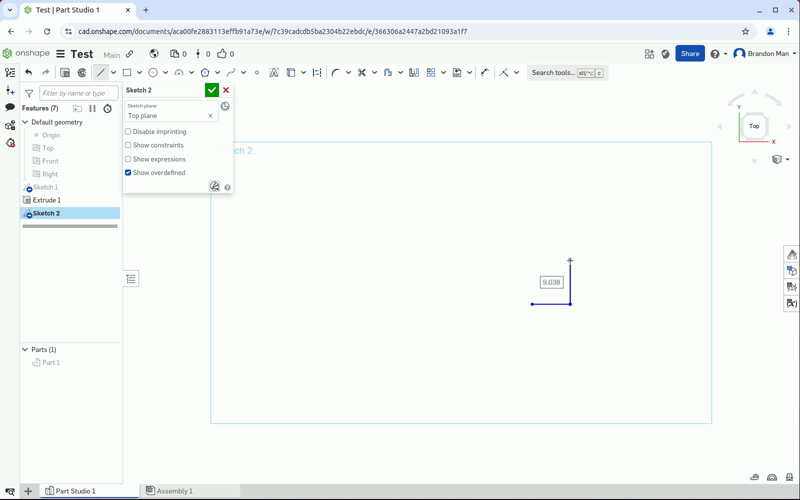
mouse_move(589, 260)
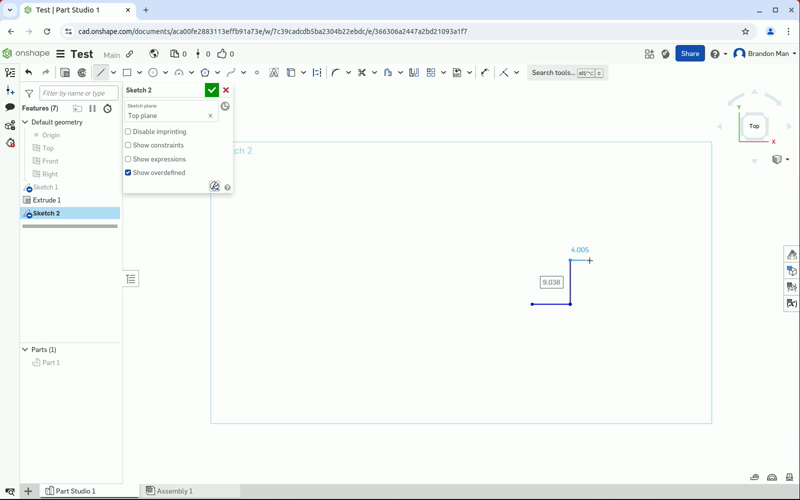
mouse_move(532, 260)
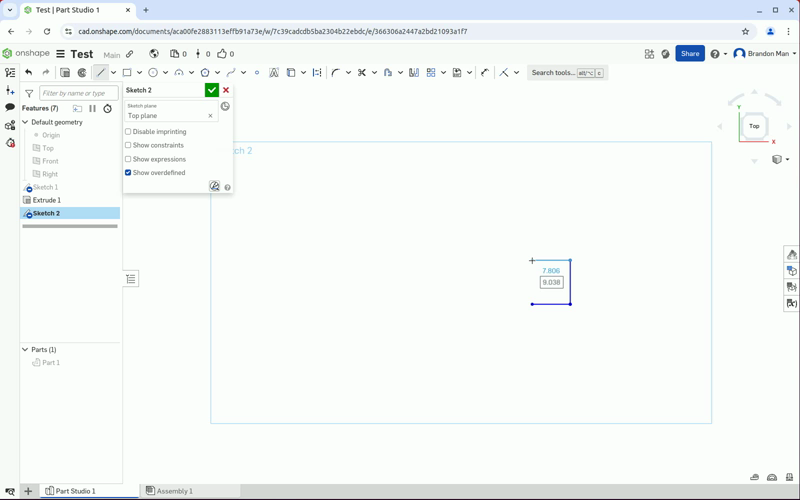
click(532, 260)
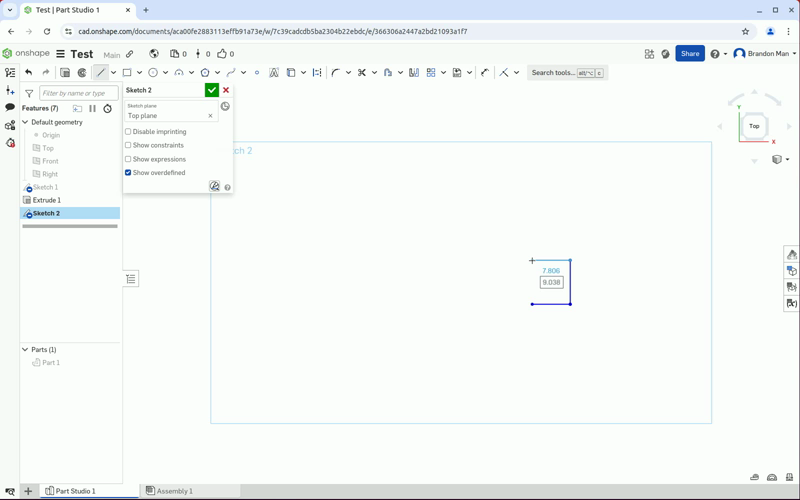
key_up(shift)
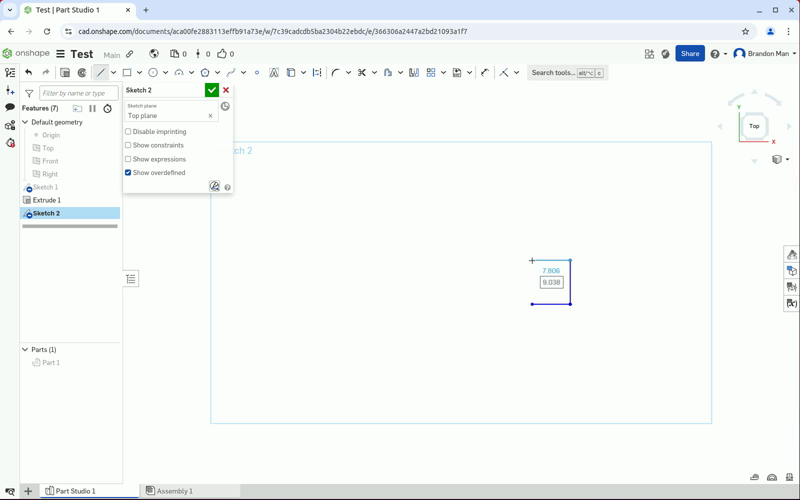
mouse_move(562, 260)
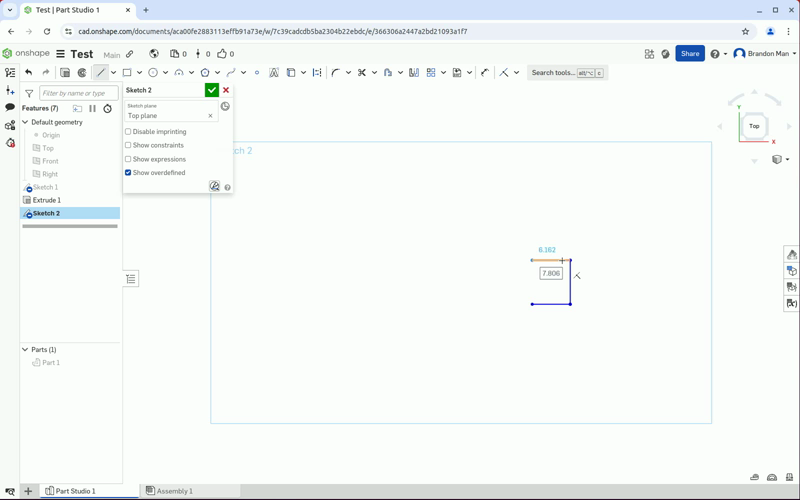
key_down(shift)
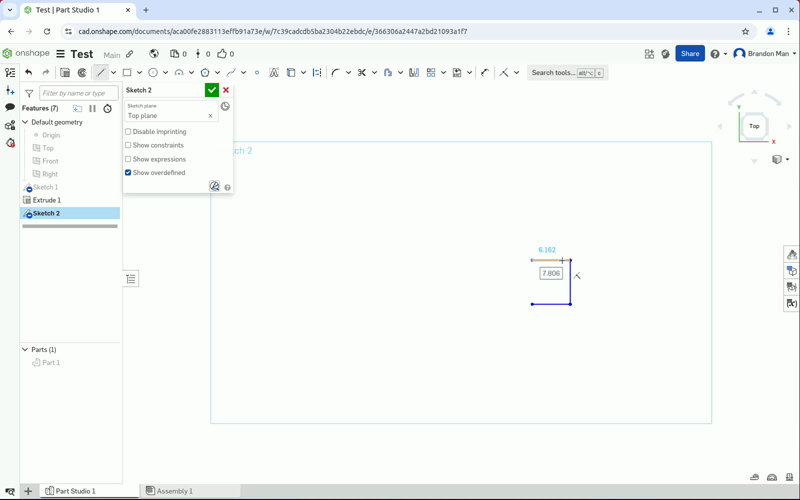
mouse_move(532, 304)
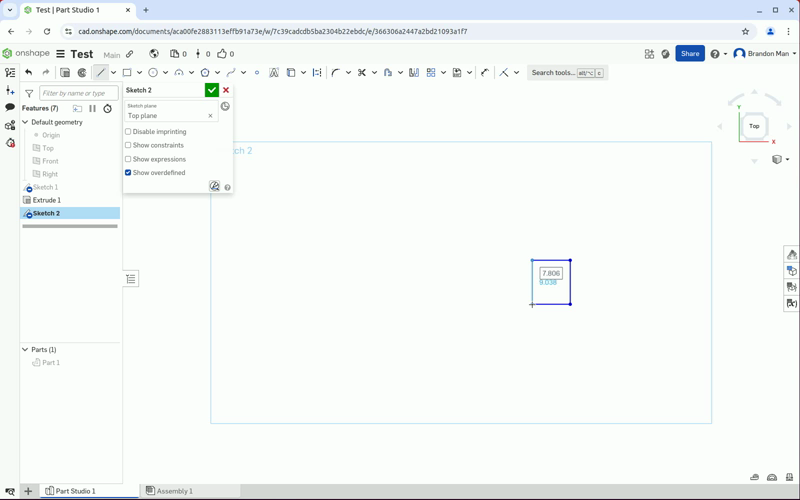
key_up(shift)
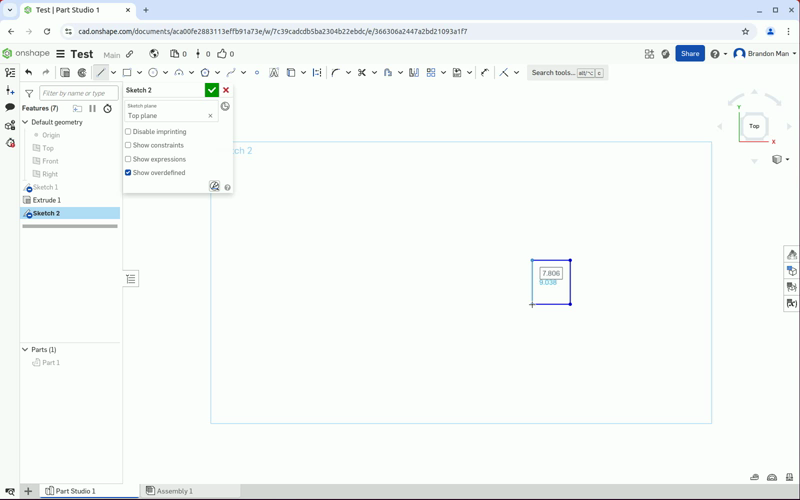
click(532, 304)
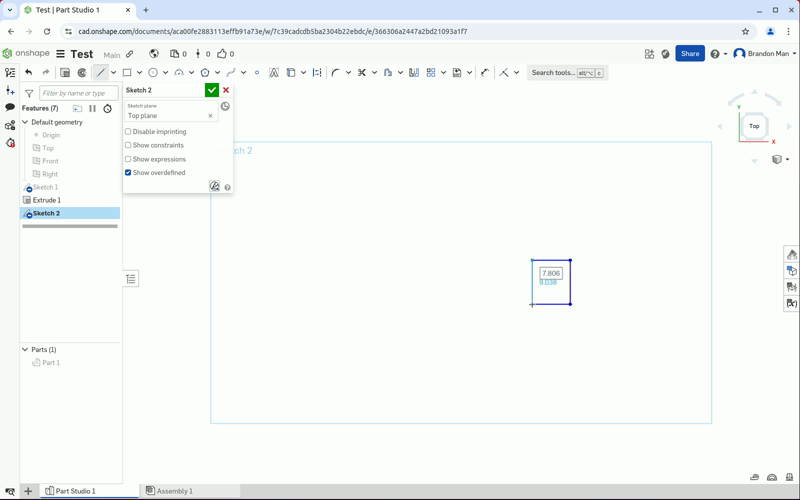
key(esc)
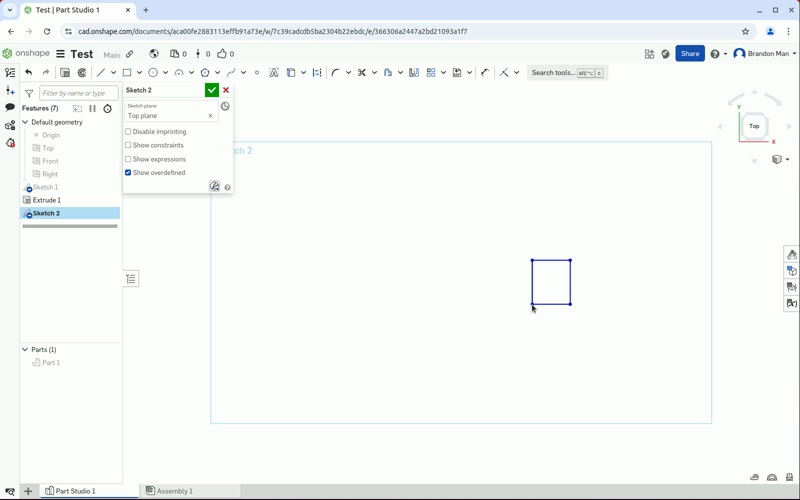
mouse_move(534, 267)
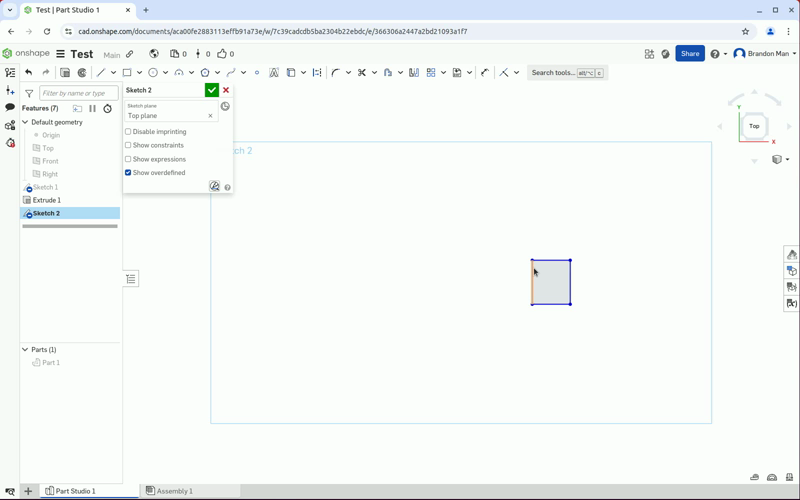
scroll(6)
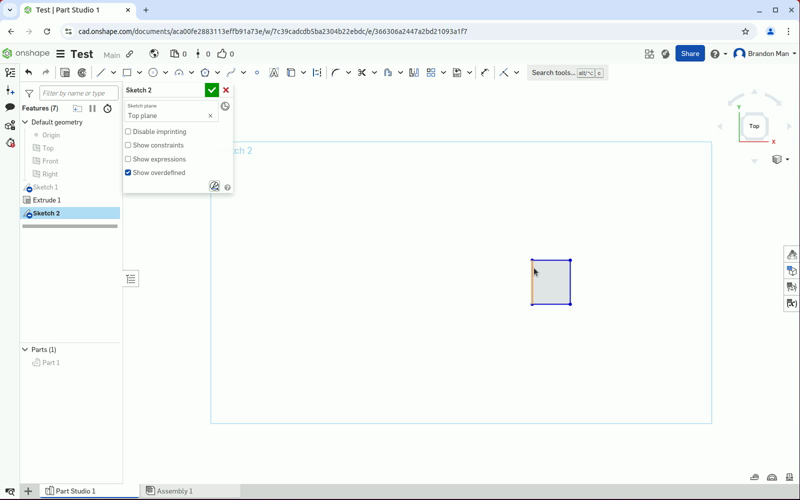
scroll(6)
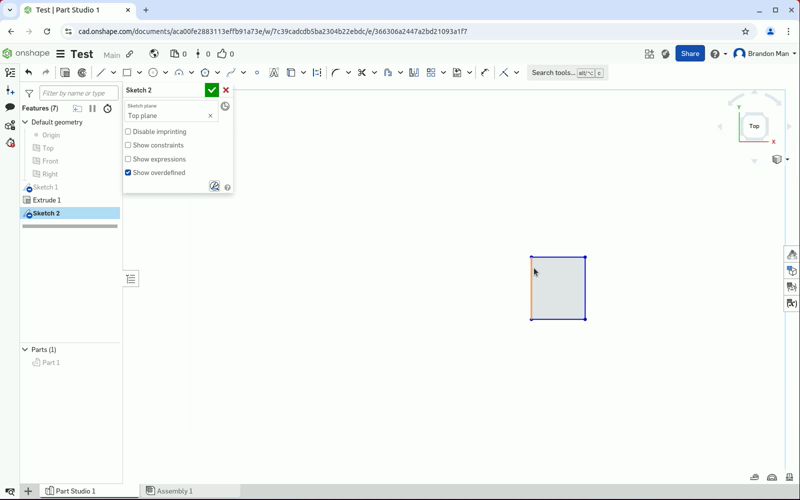
scroll(6)
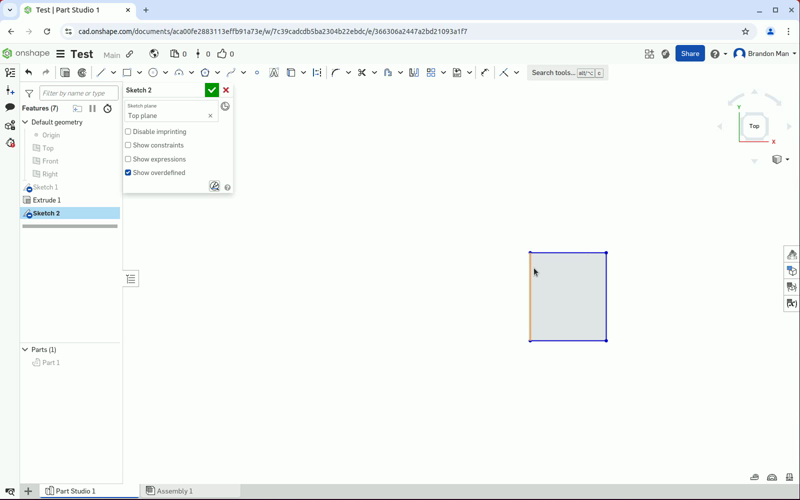
scroll(6)
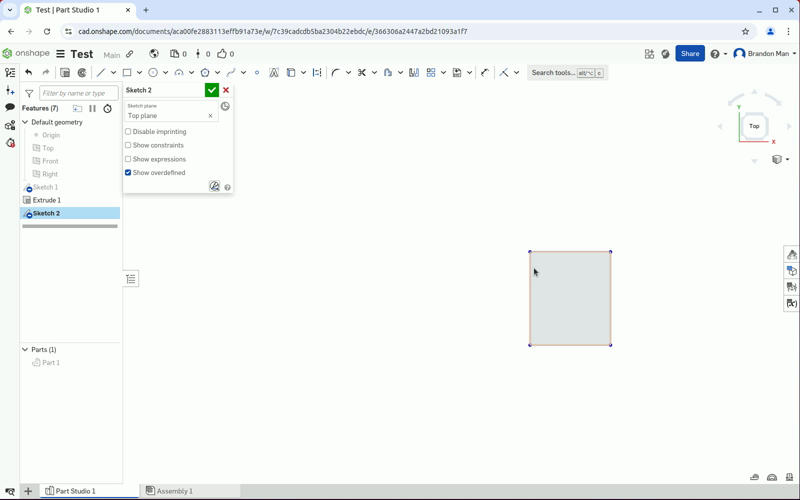
scroll(6)
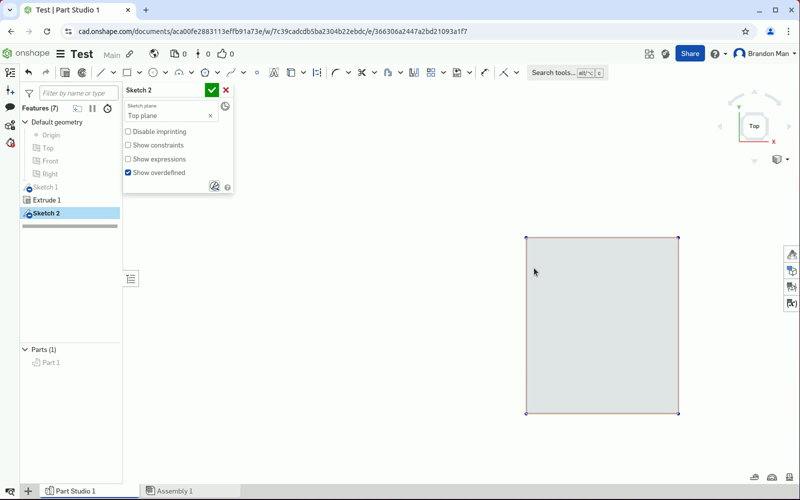
scroll(6)
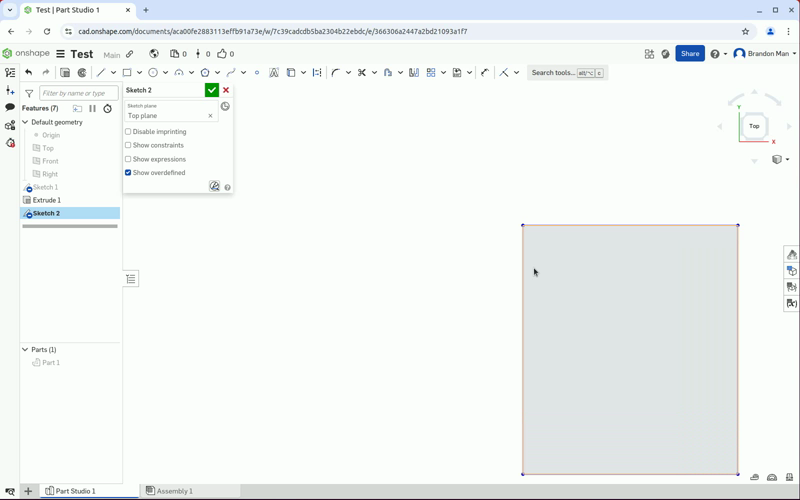
scroll(6)
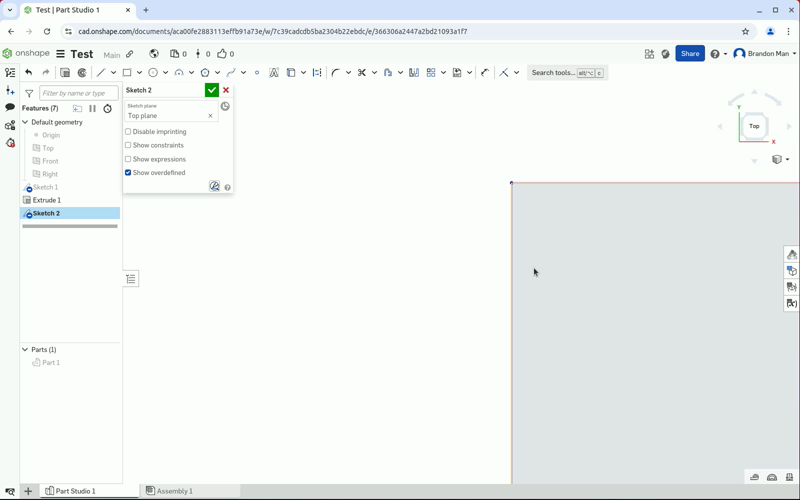
click(534, 267)
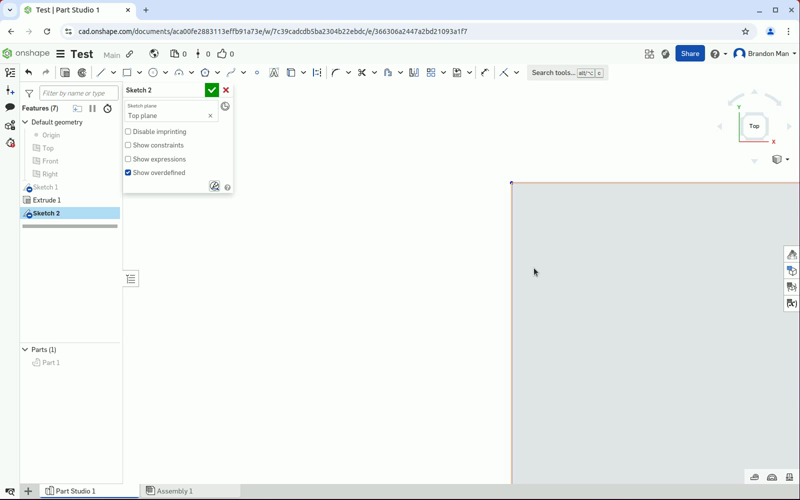
scroll(-6)
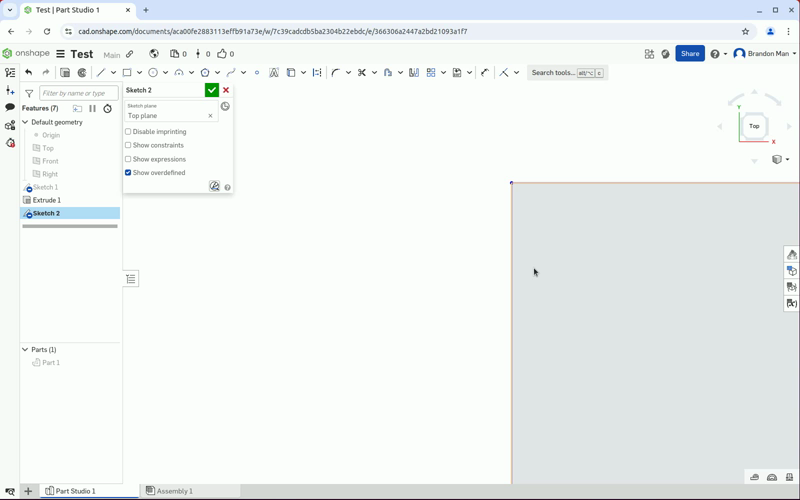
scroll(-6)
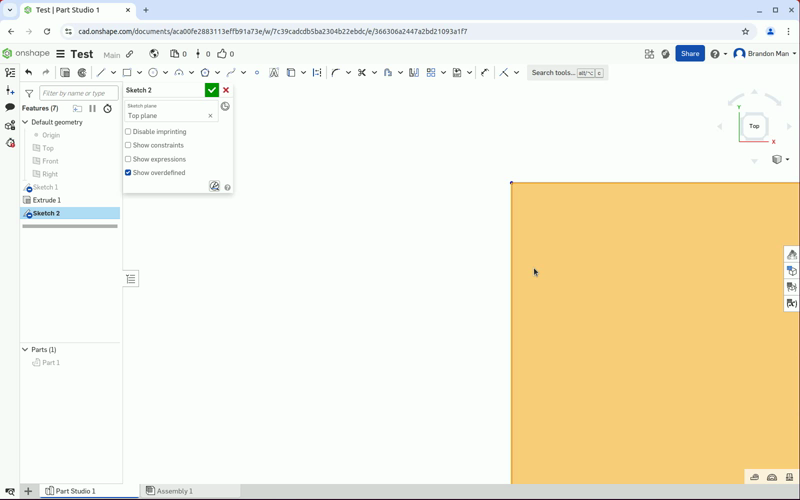
scroll(-6)
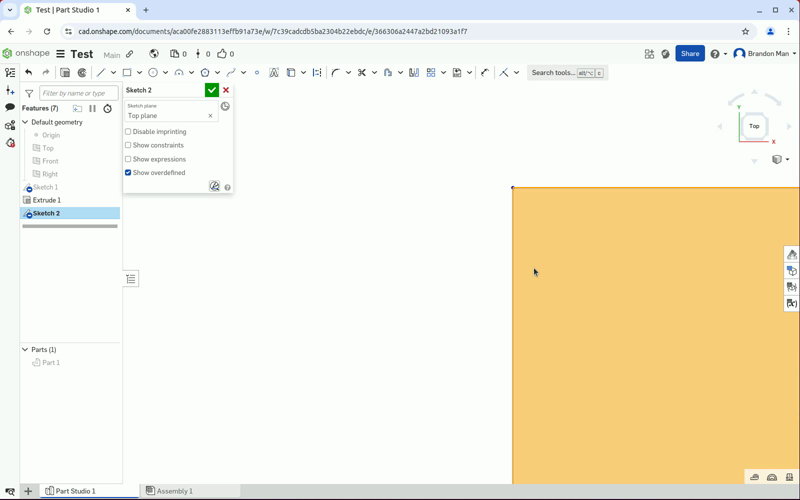
scroll(-6)
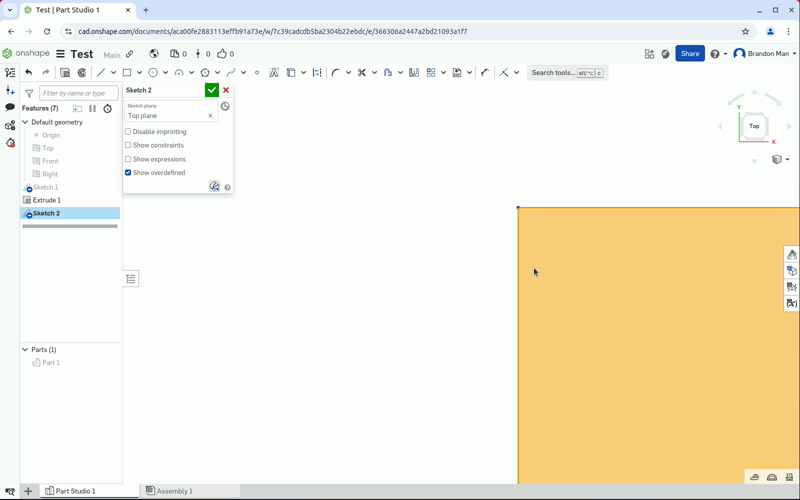
scroll(-6)
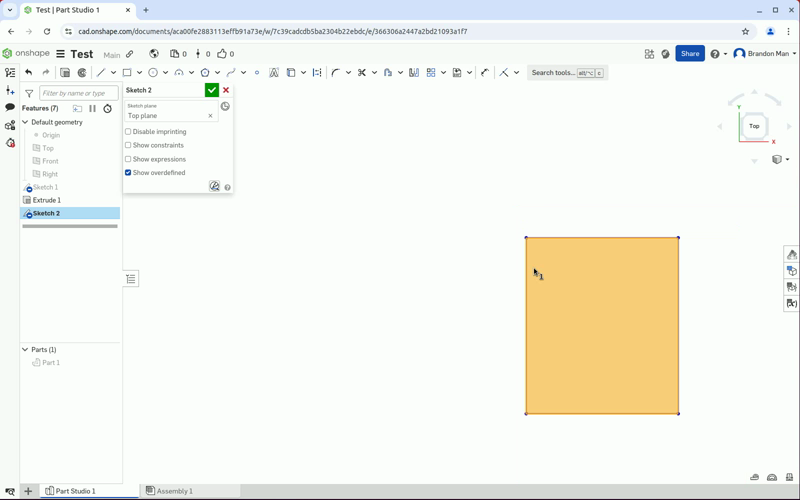
scroll(-6)
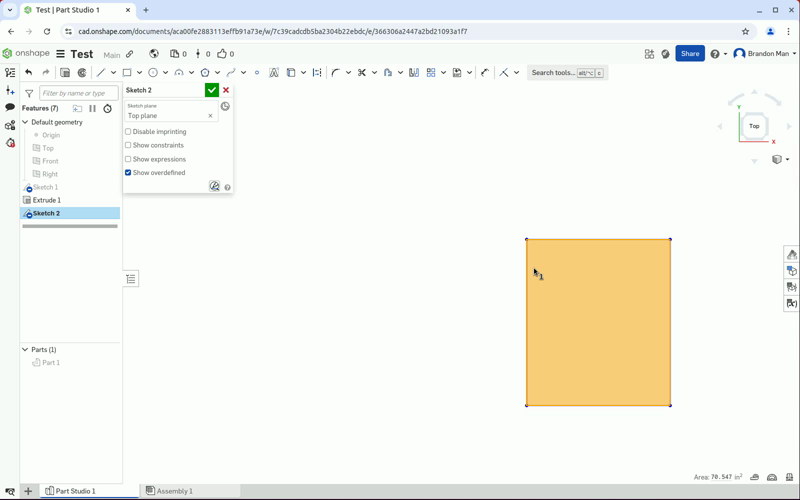
scroll(-6)
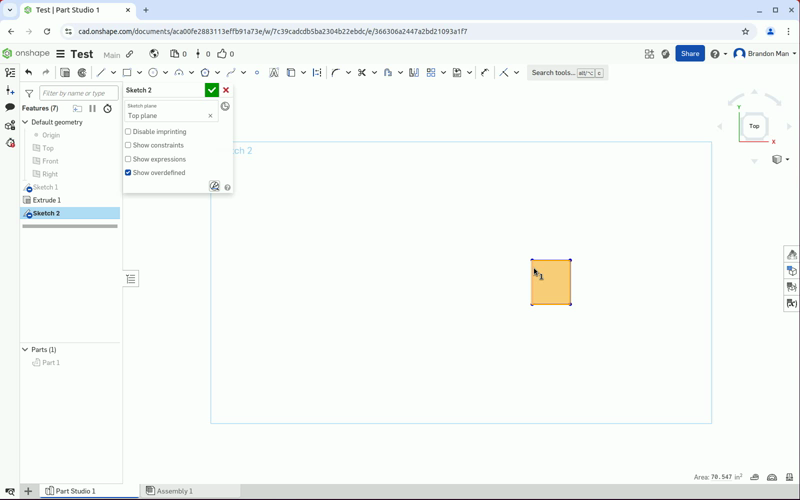
mouse_move(73, 352)
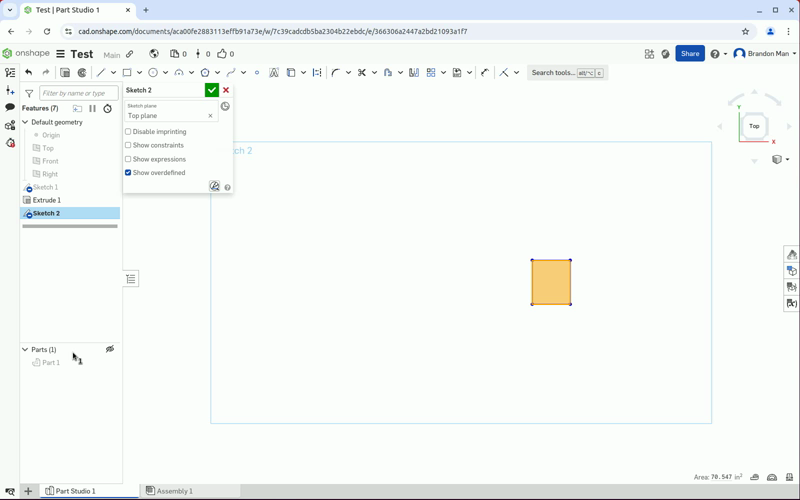
key(shift+y)
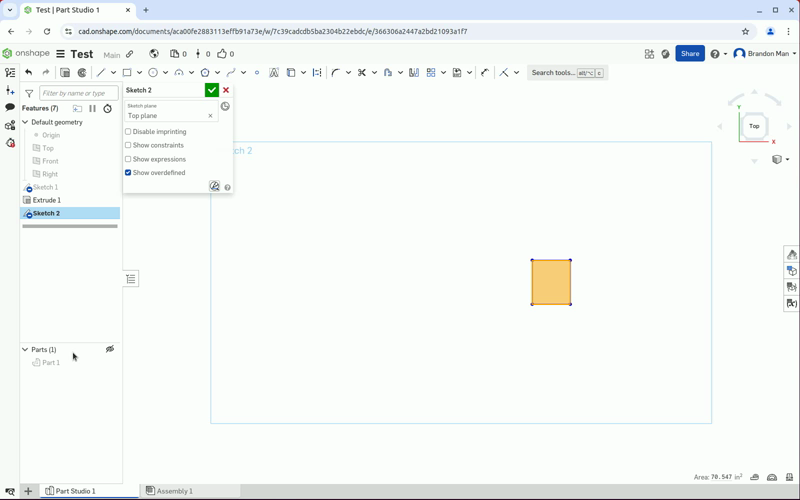
key(shift+e)
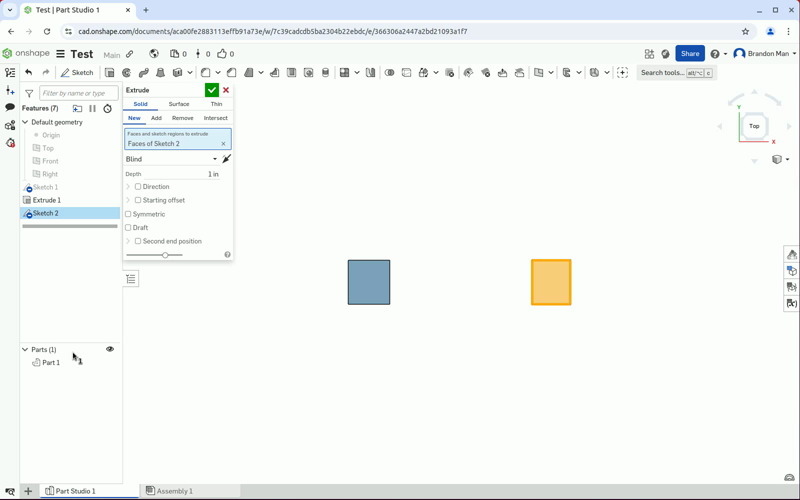
mouse_move(143, 106)
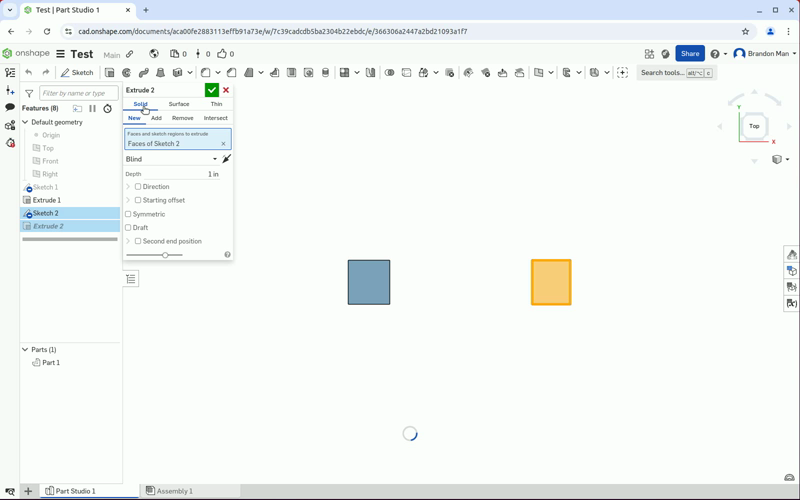
click(143, 106)
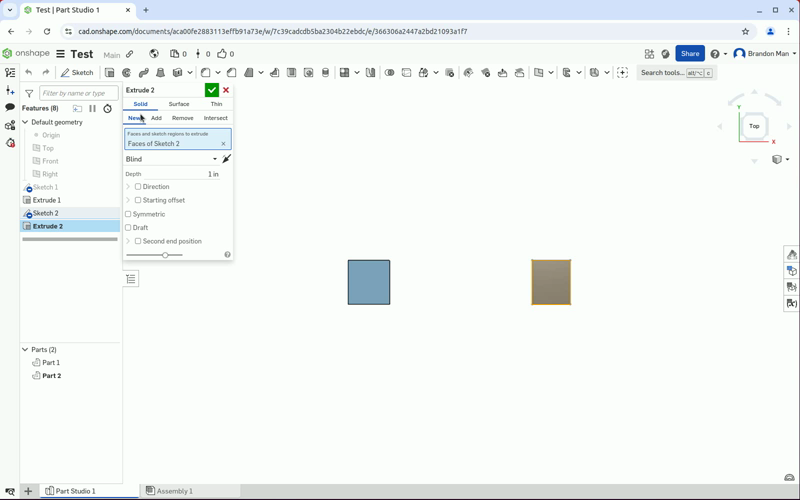
mouse_move(137, 120)
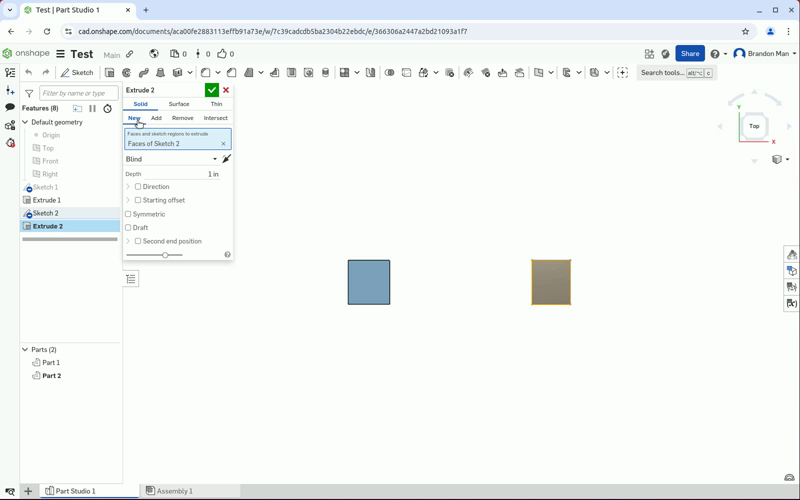
click(137, 120)
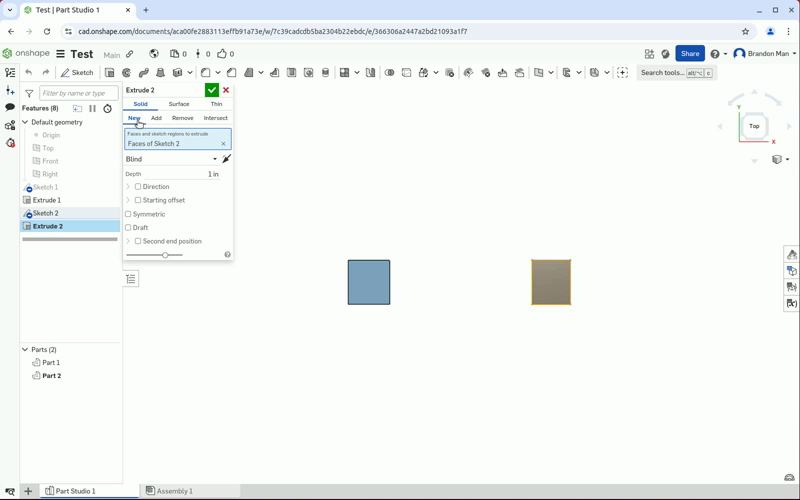
key(tab, 4)
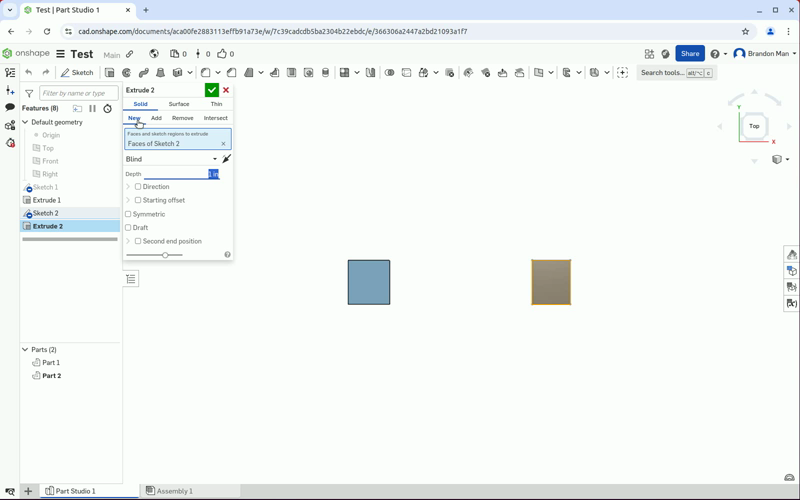
text(6.018)
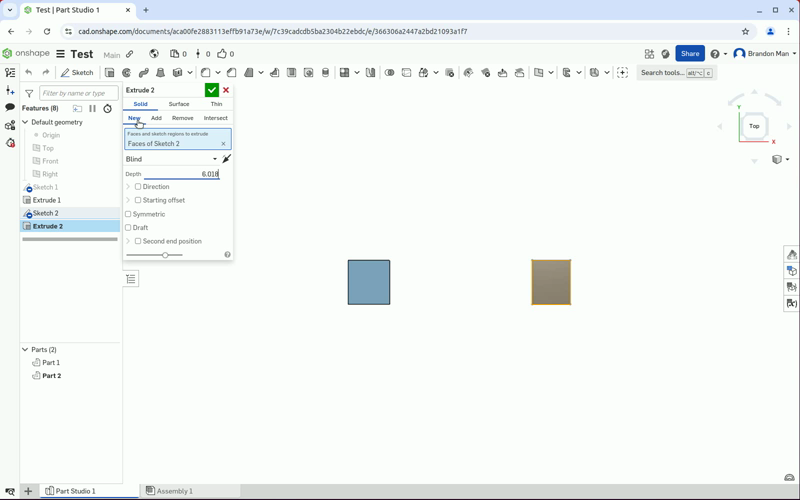
key(enter)
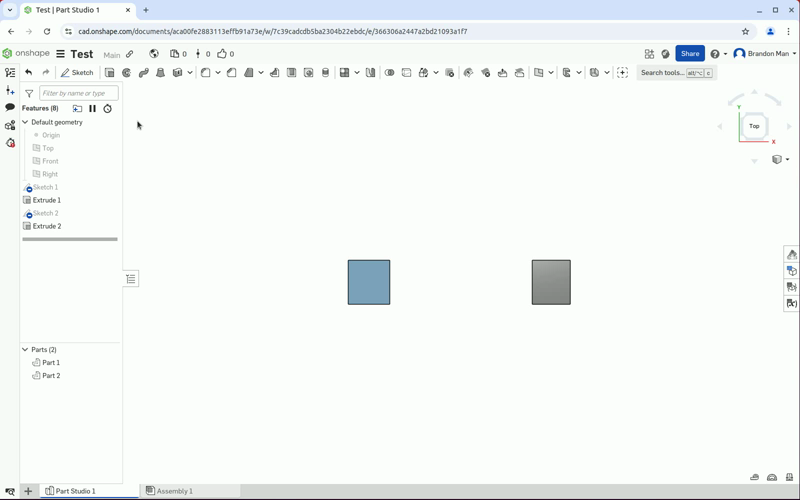
key(shift+h)
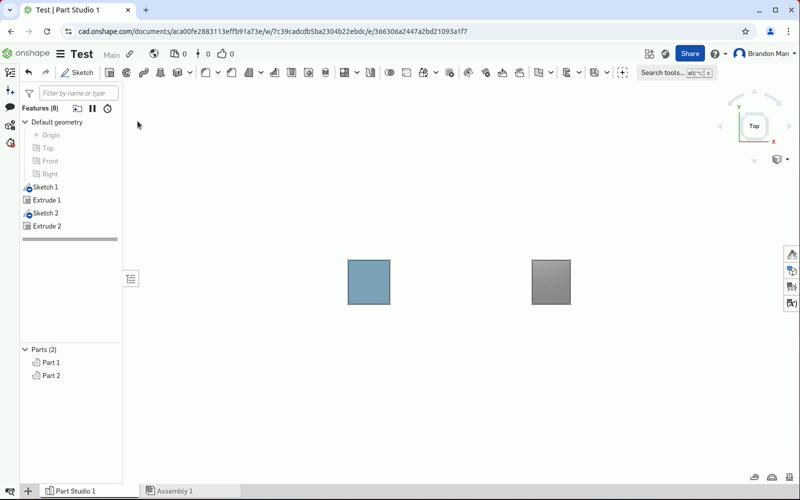
key(shift+h)
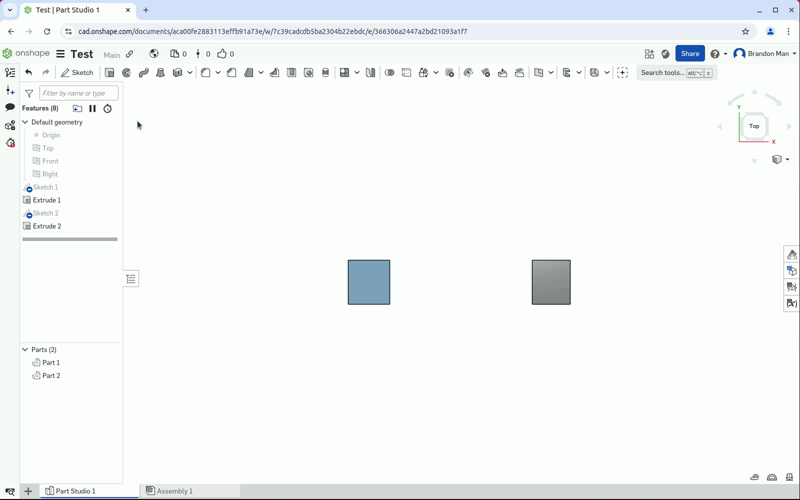
mouse_move(73, 189)
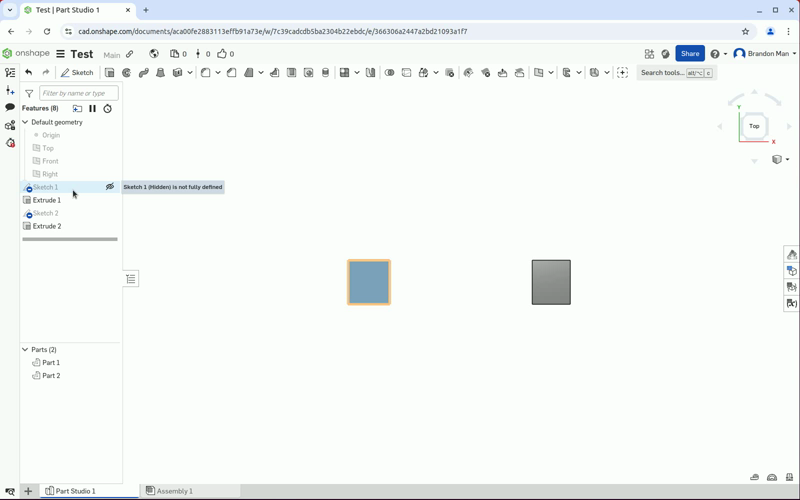
click(73, 189)
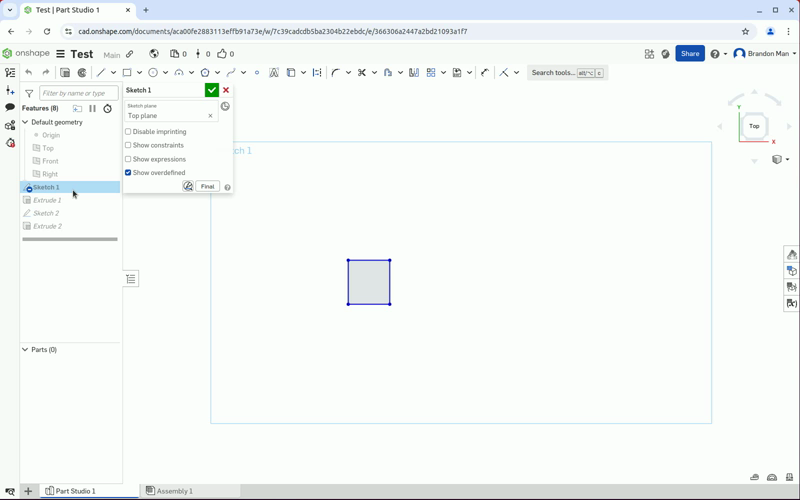
mouse_move(229, 92)
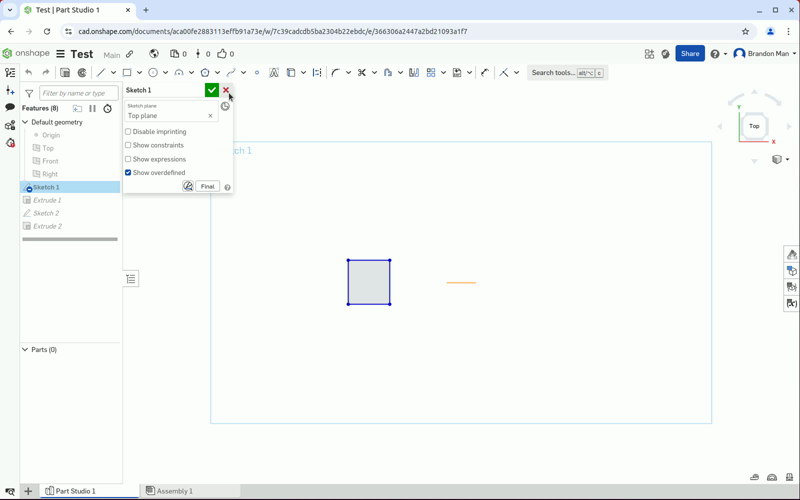
click(229, 92)
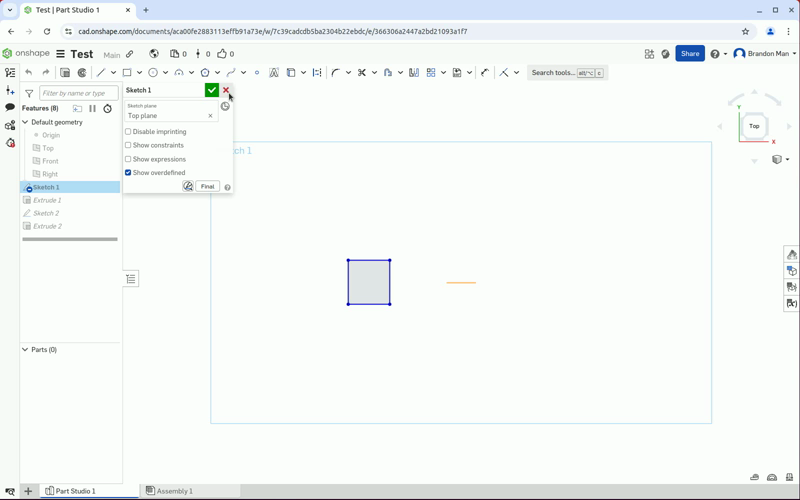
key(shift+s)
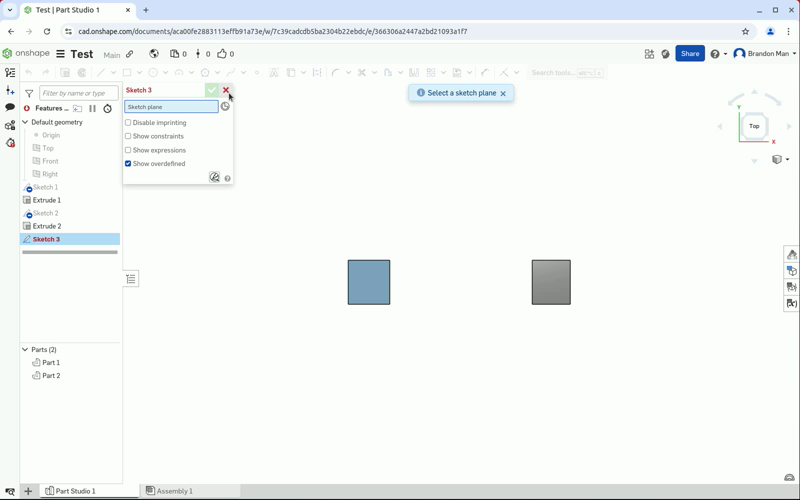
mouse_move(73, 150)
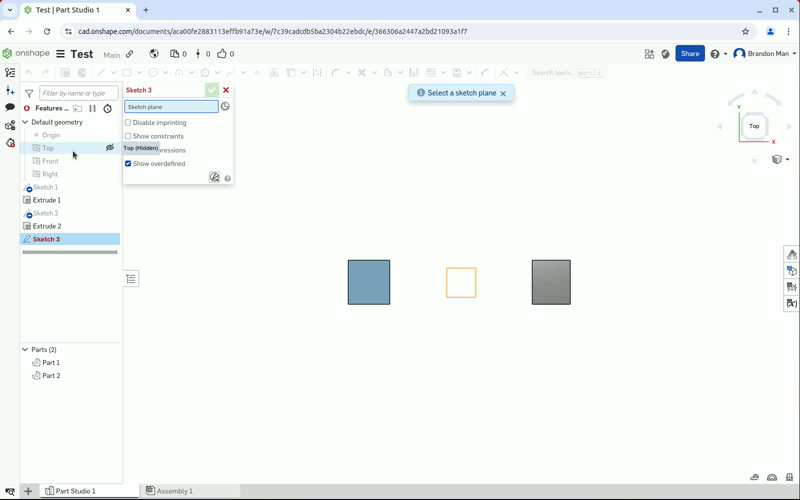
click(73, 150)
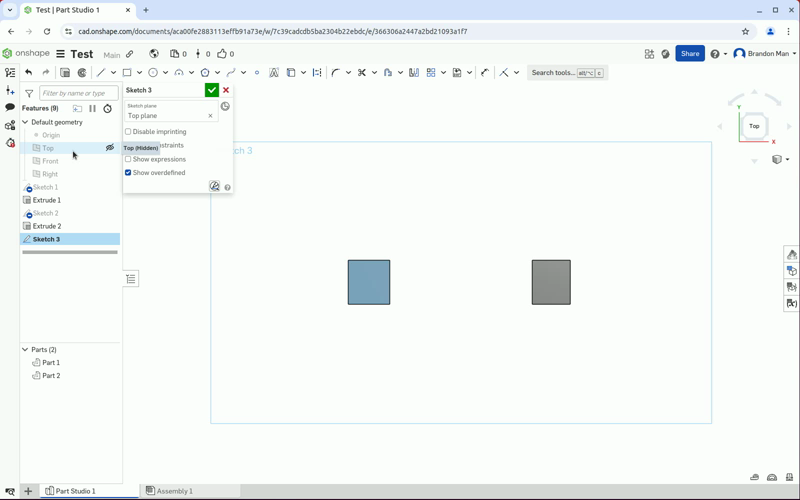
mouse_move(73, 352)
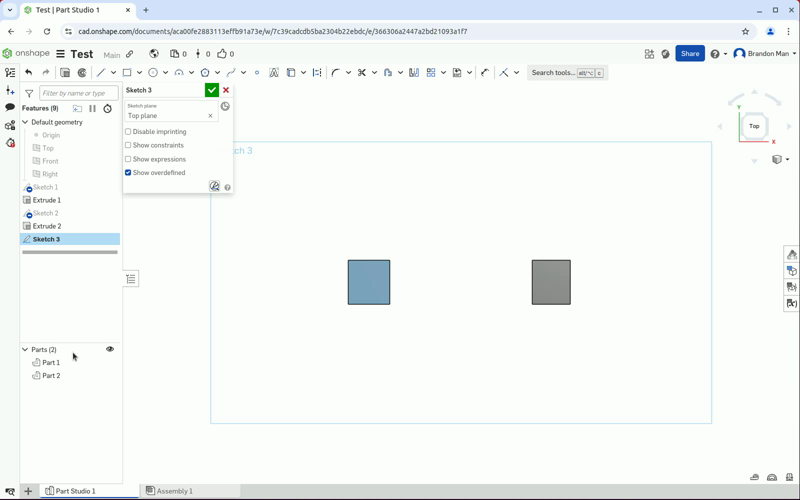
key(y)
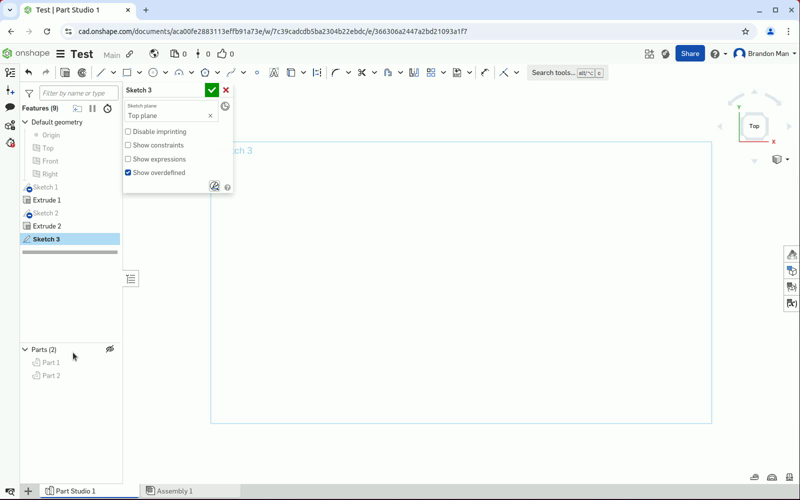
key(l)
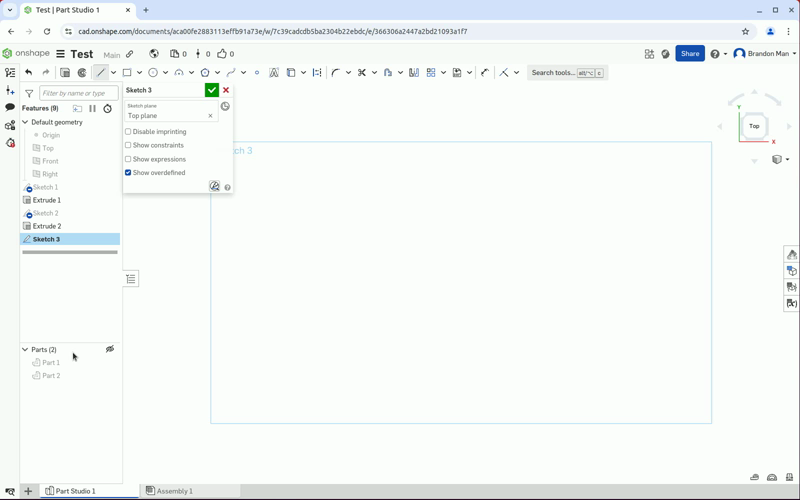
key_down(shift)
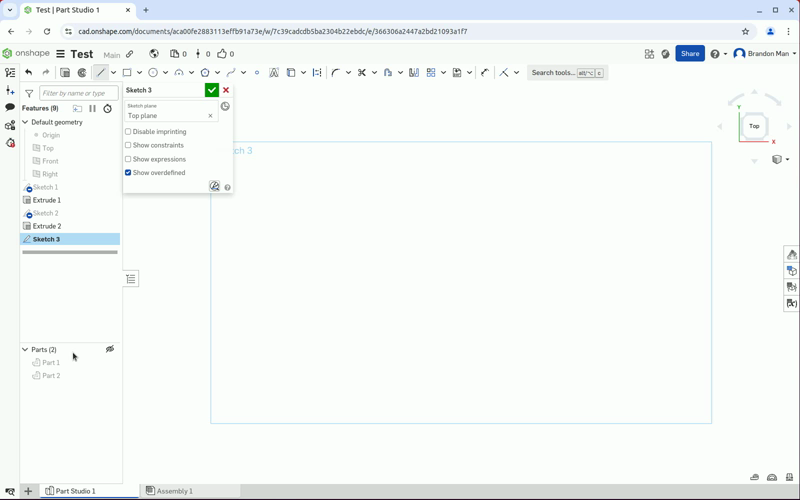
mouse_move(389, 354)
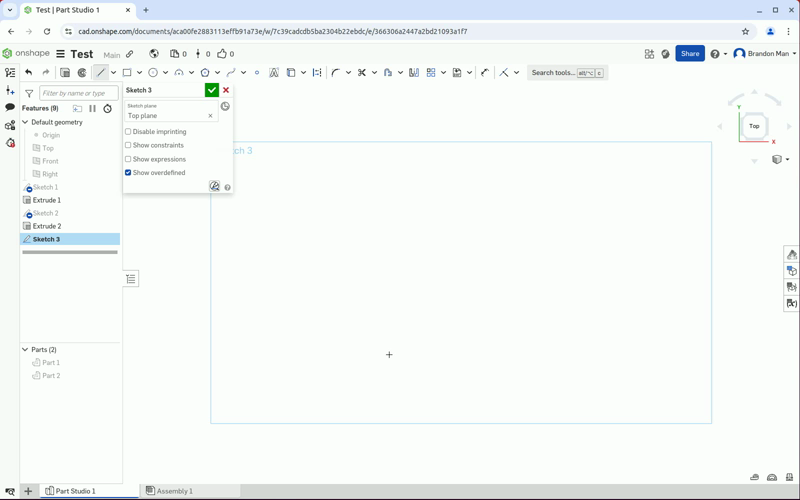
click(389, 354)
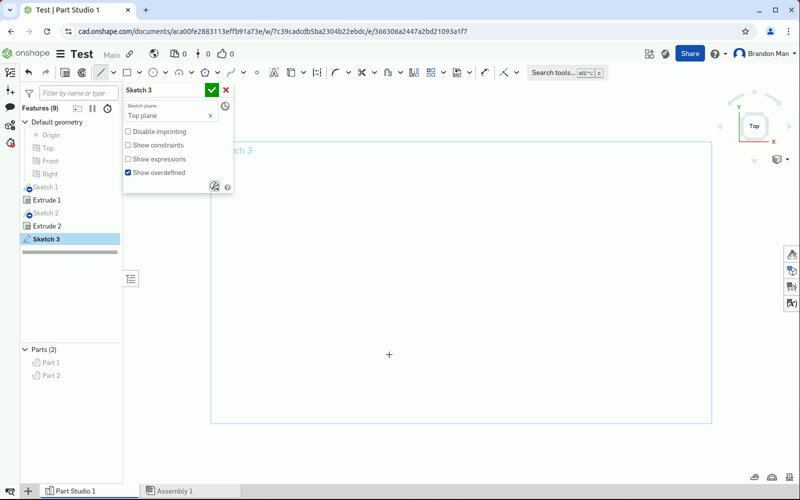
key_up(shift)
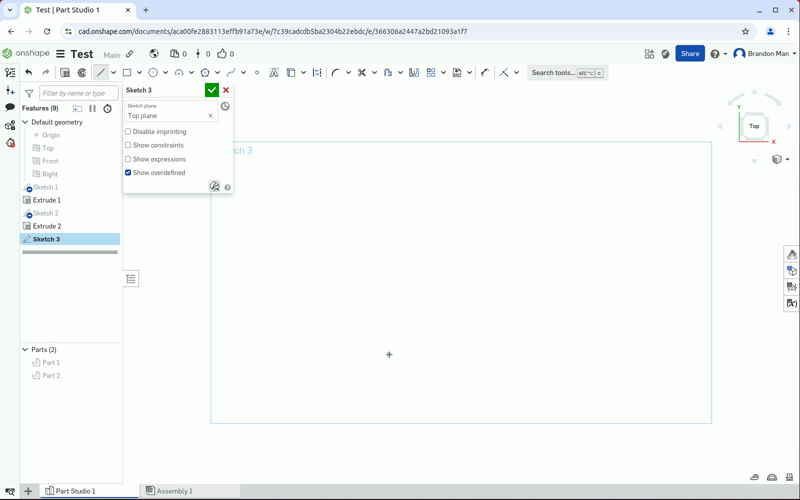
key_down(shift)
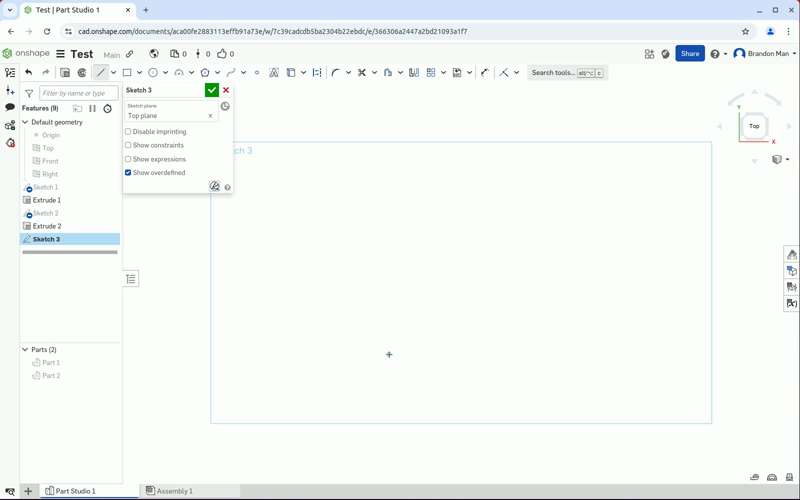
mouse_move(533, 354)
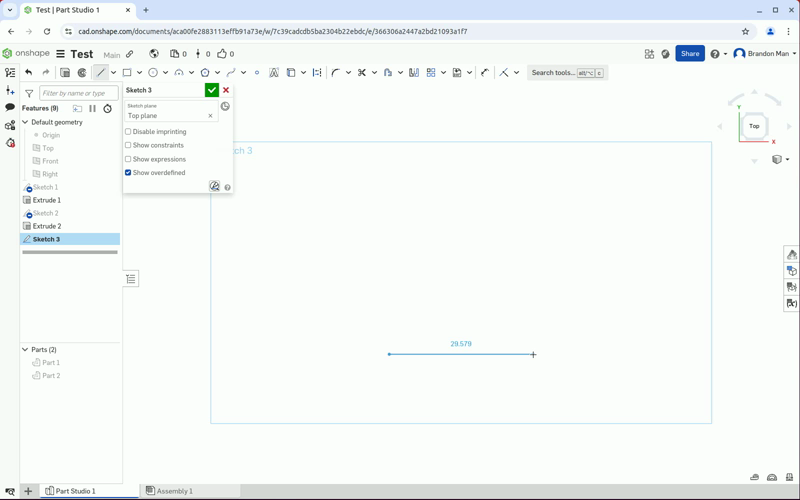
click(533, 354)
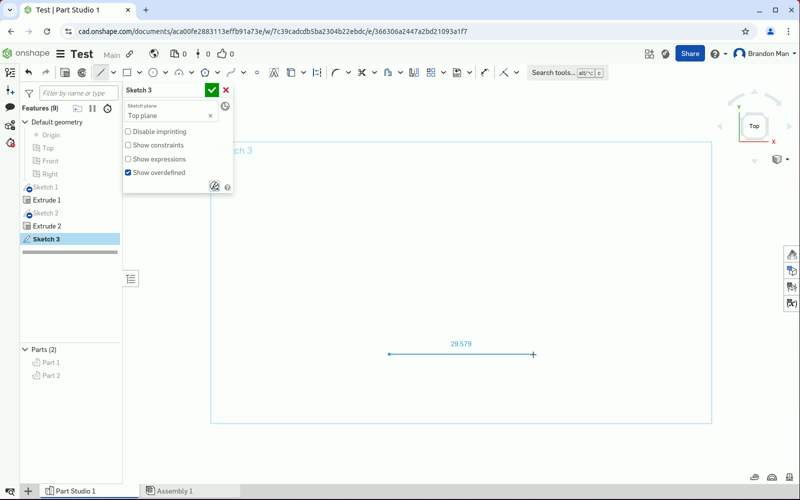
key_up(shift)
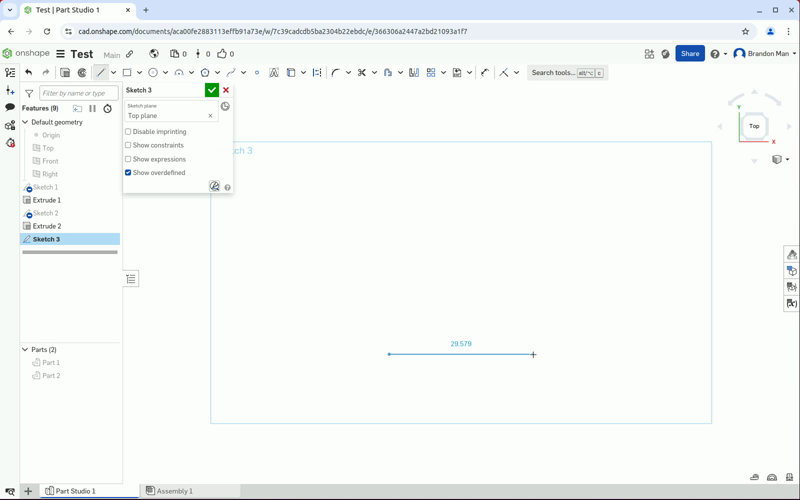
key_down(shift)
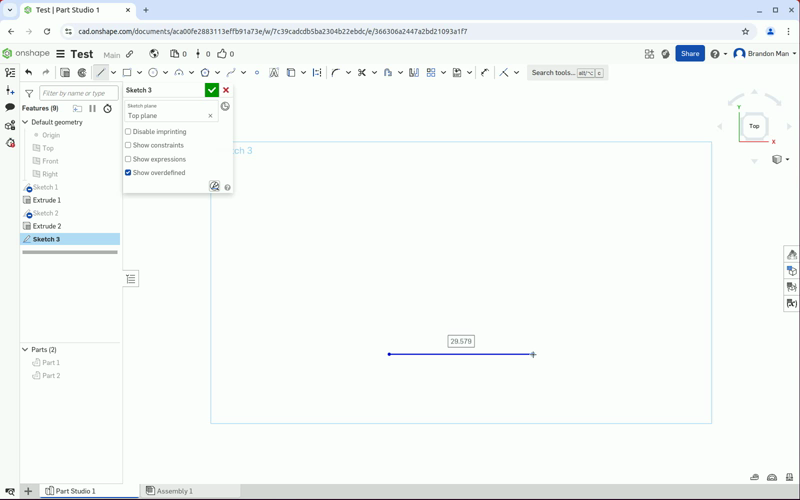
mouse_move(563, 354)
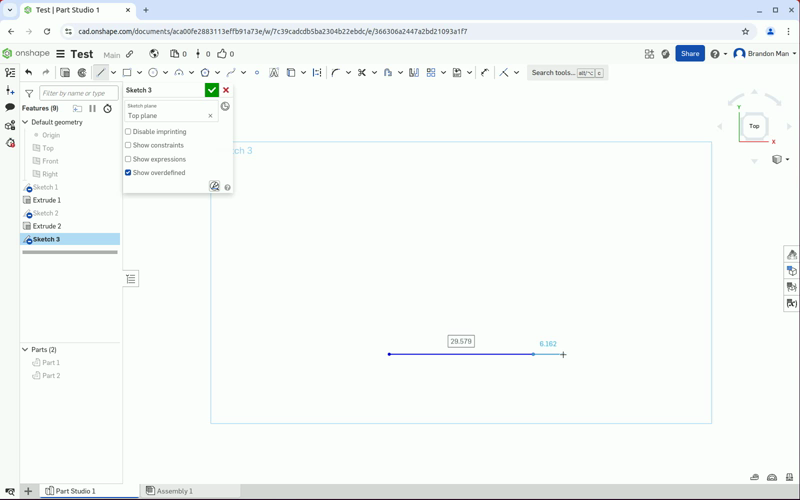
mouse_move(533, 304)
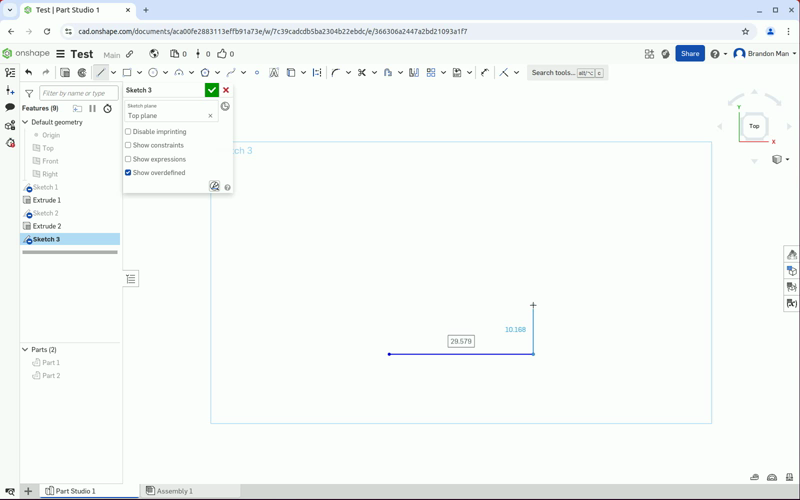
click(533, 304)
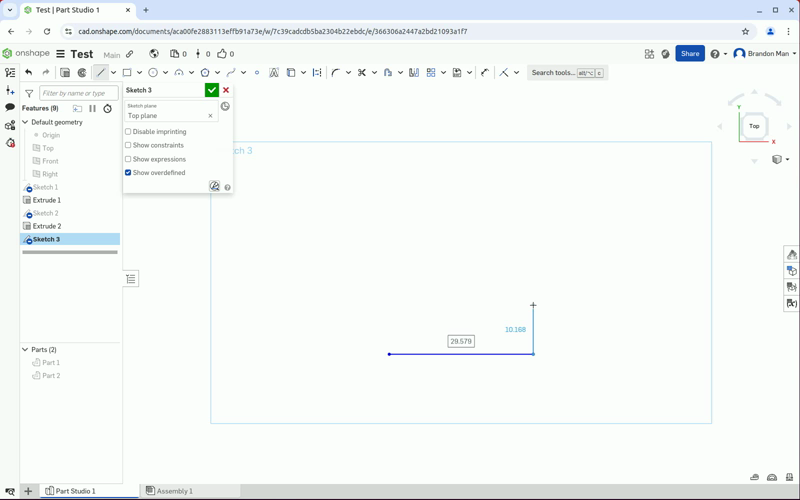
key_up(shift)
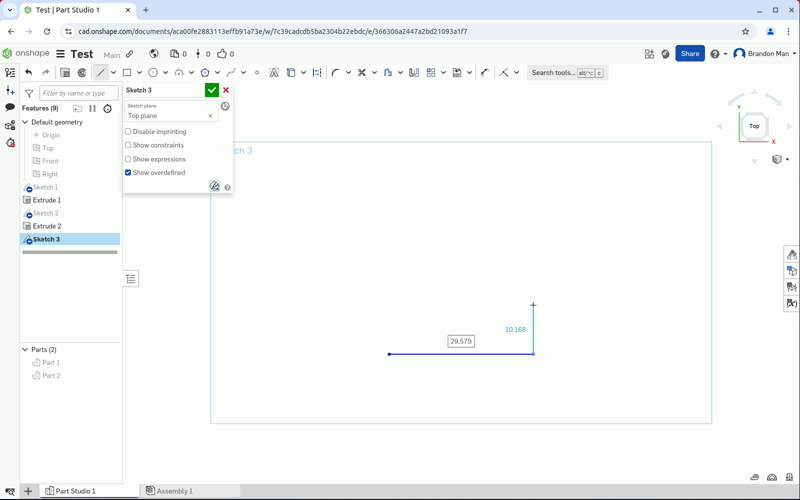
key_down(shift)
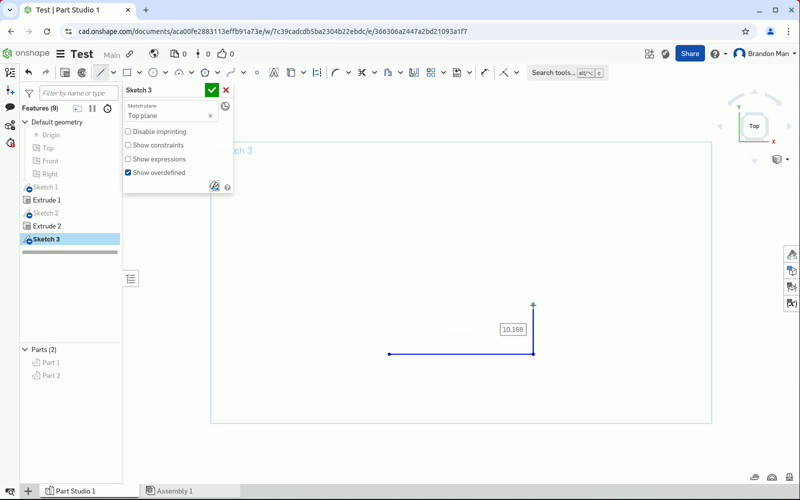
mouse_move(563, 304)
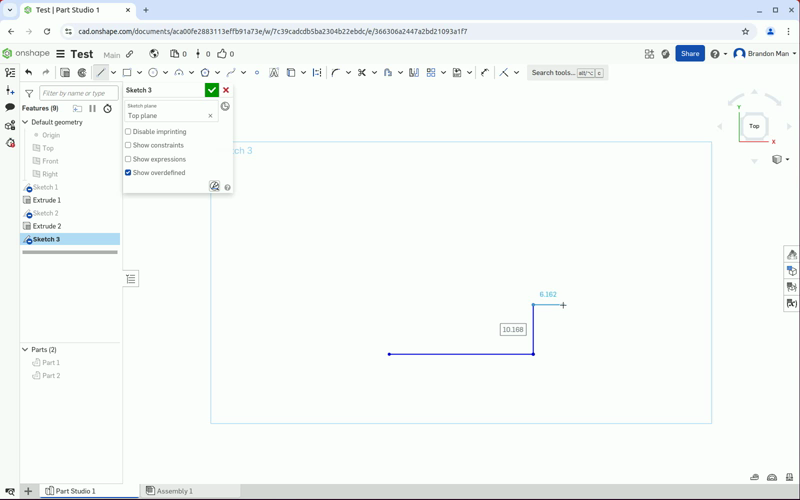
mouse_move(533, 260)
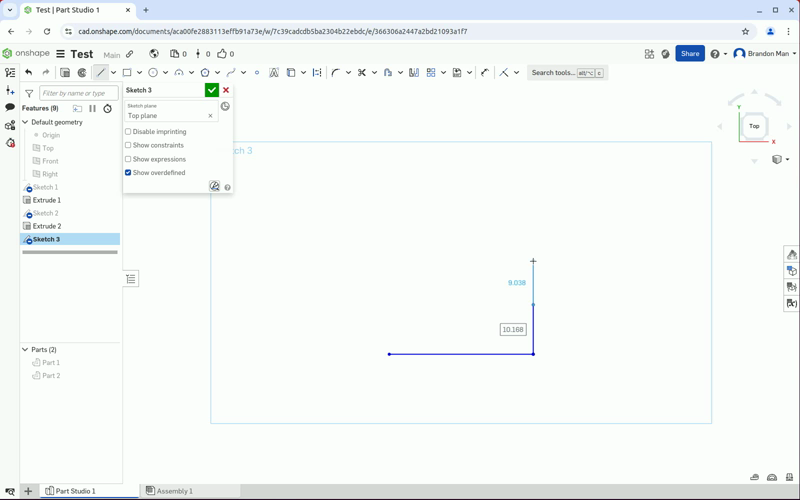
click(533, 260)
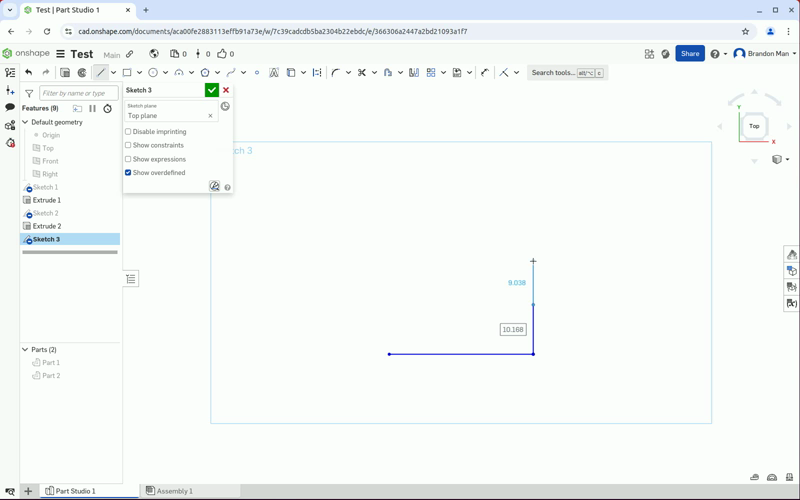
key_up(shift)
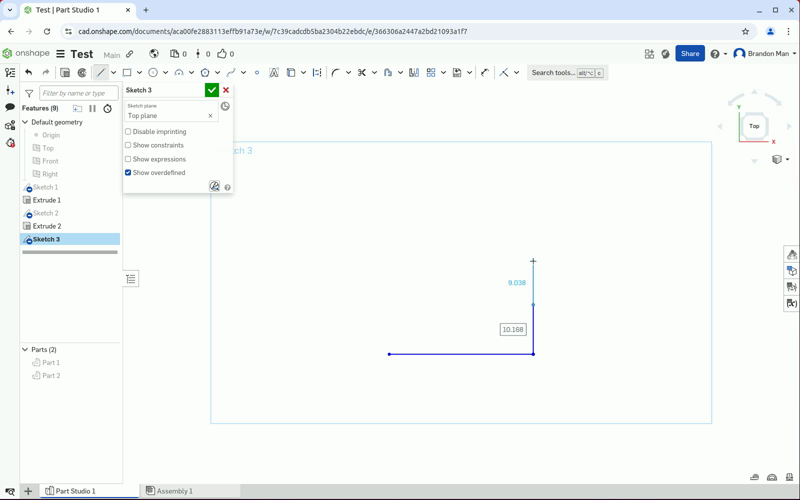
key_down(shift)
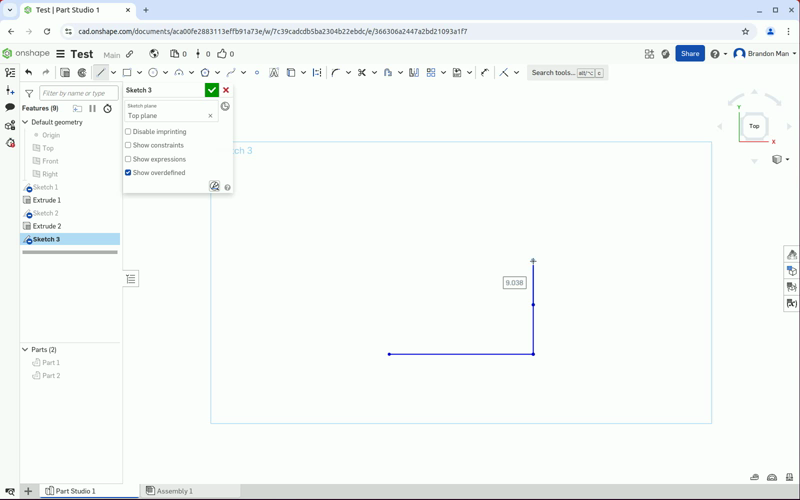
mouse_move(563, 260)
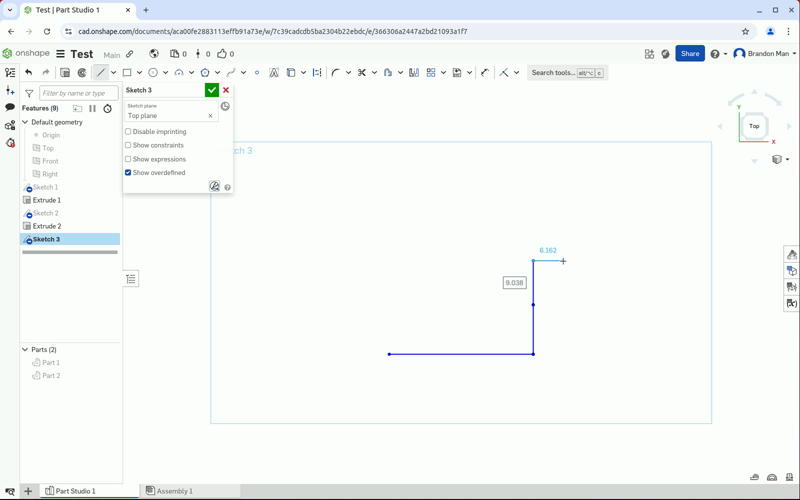
mouse_move(533, 210)
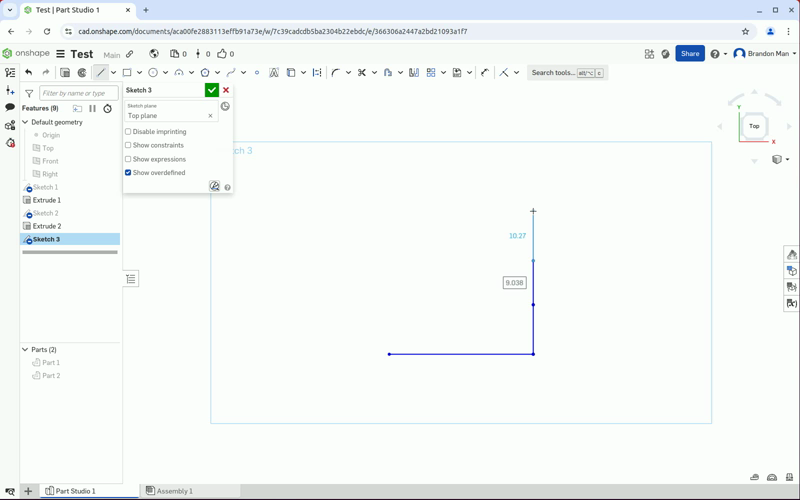
click(533, 210)
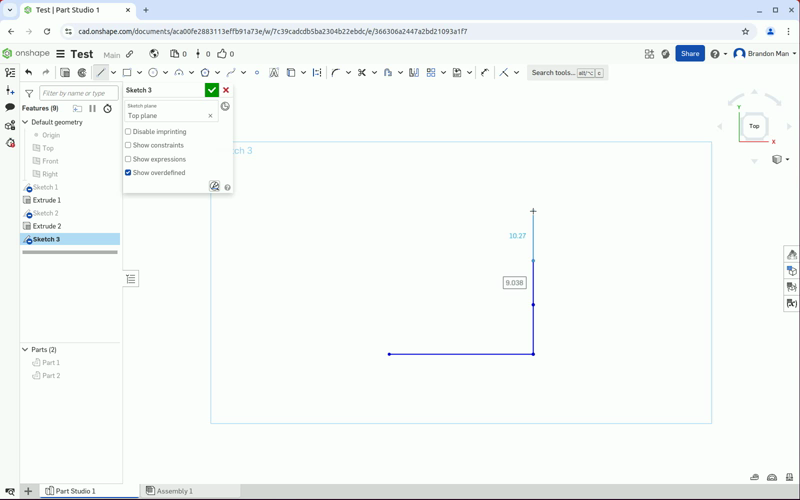
key_up(shift)
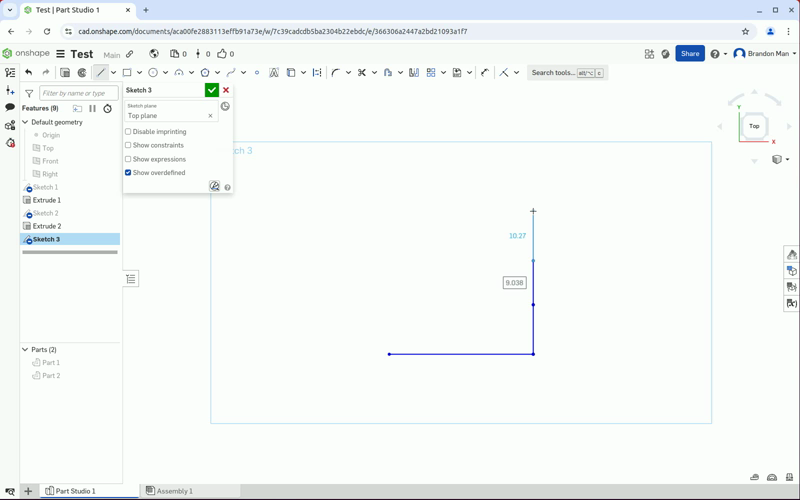
key_down(shift)
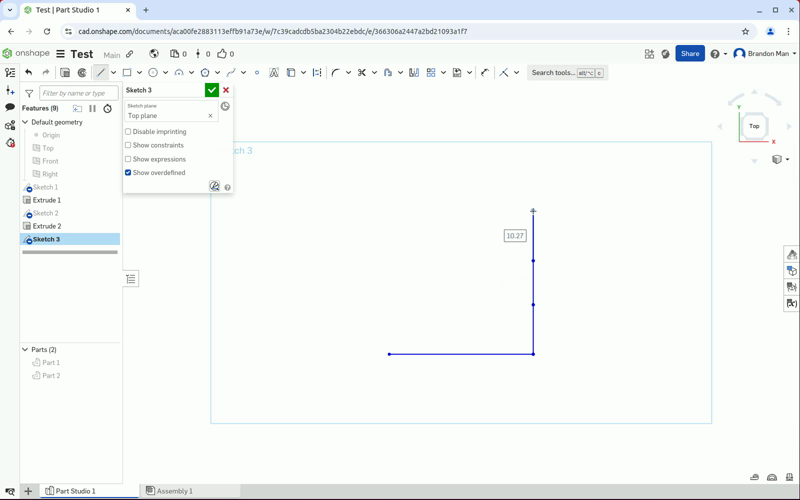
mouse_move(389, 210)
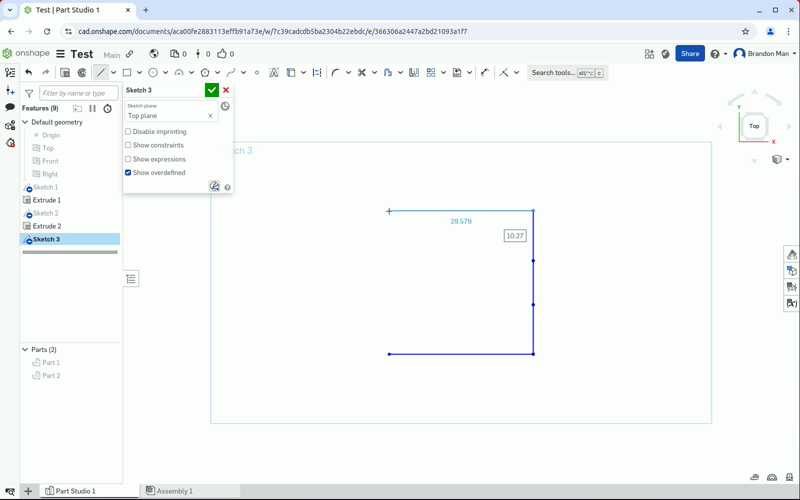
click(389, 210)
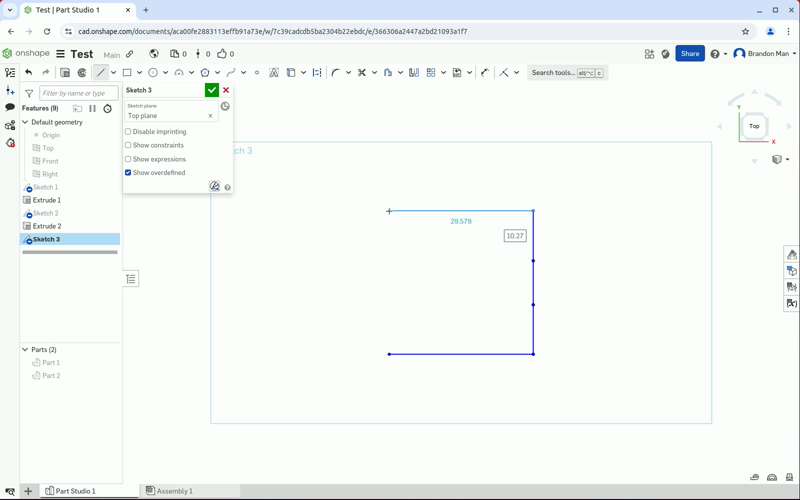
key_up(shift)
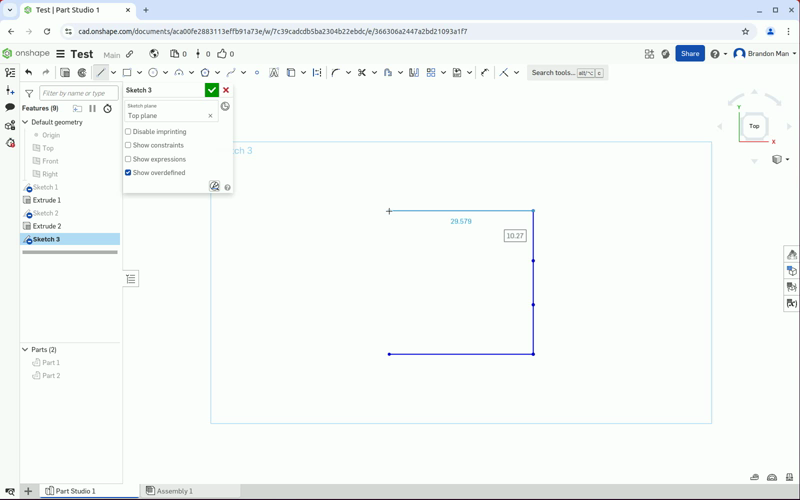
key_down(shift)
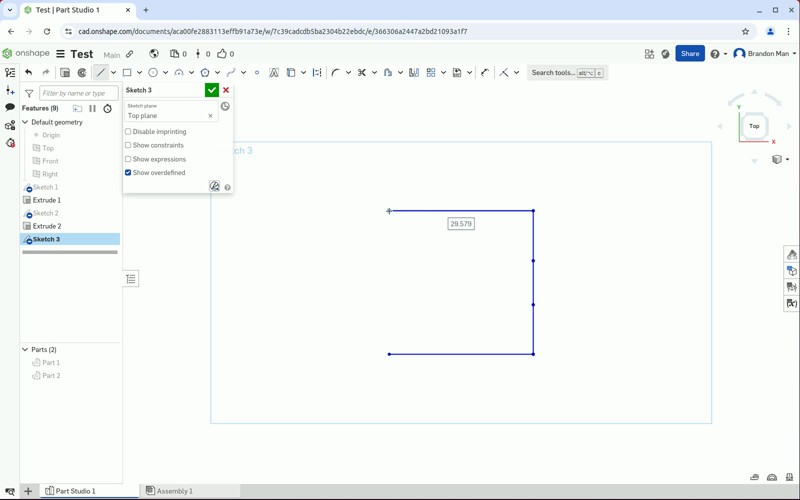
mouse_move(419, 210)
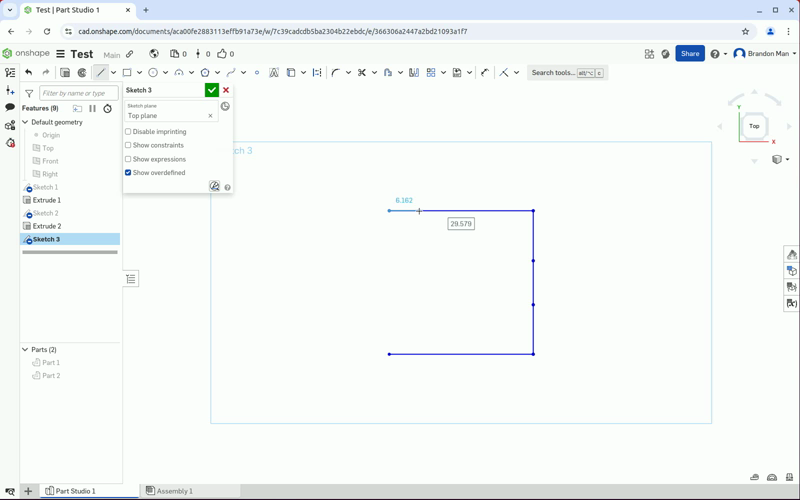
mouse_move(389, 260)
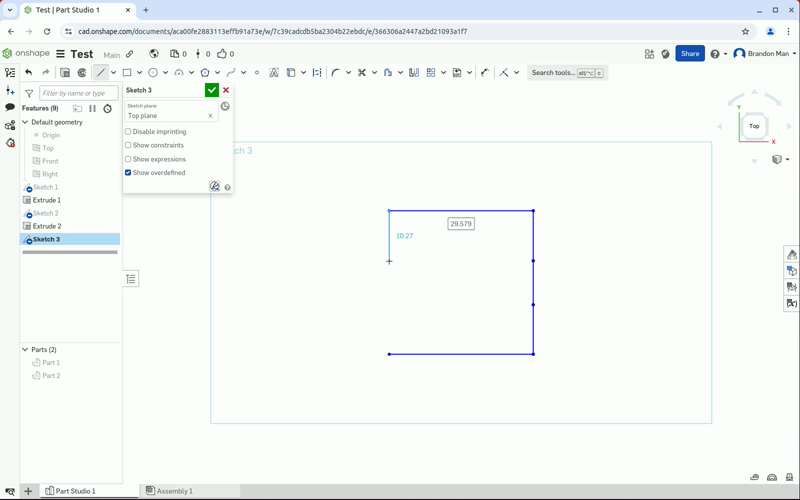
click(389, 260)
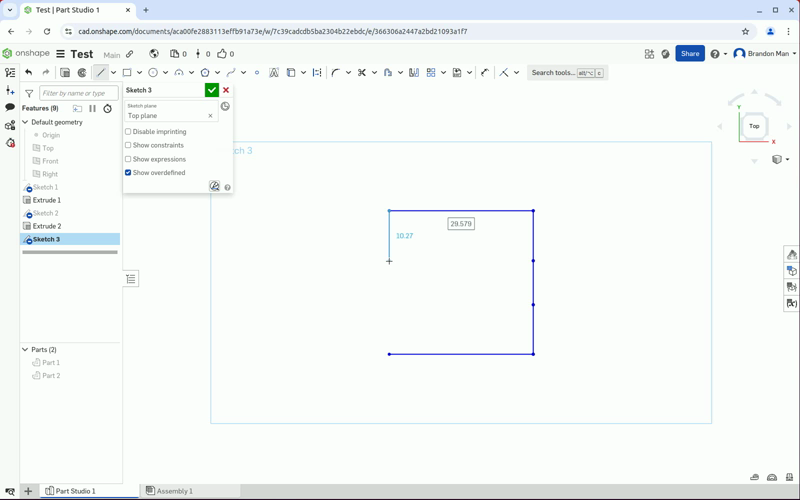
key_up(shift)
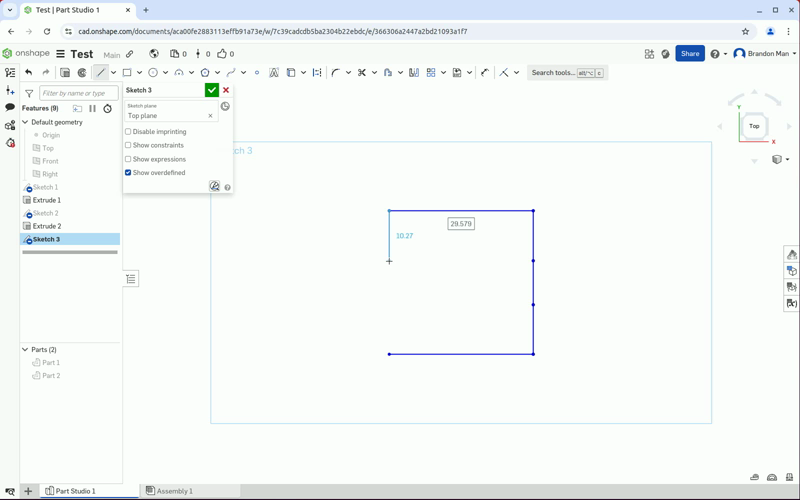
key_down(shift)
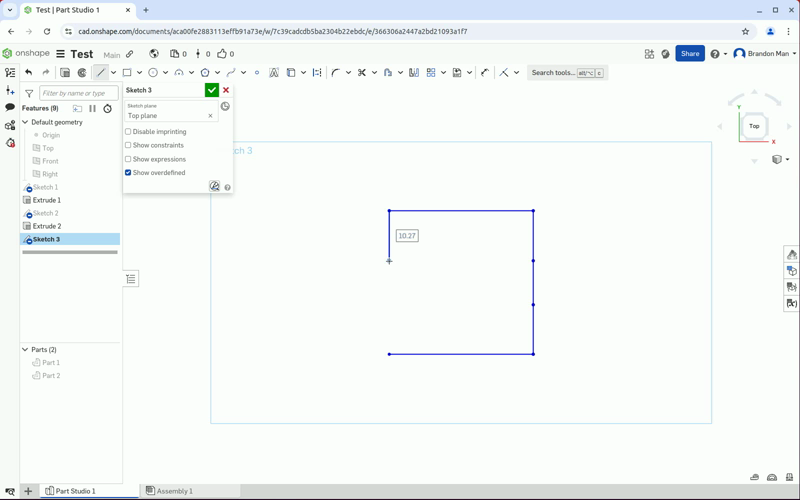
mouse_move(419, 260)
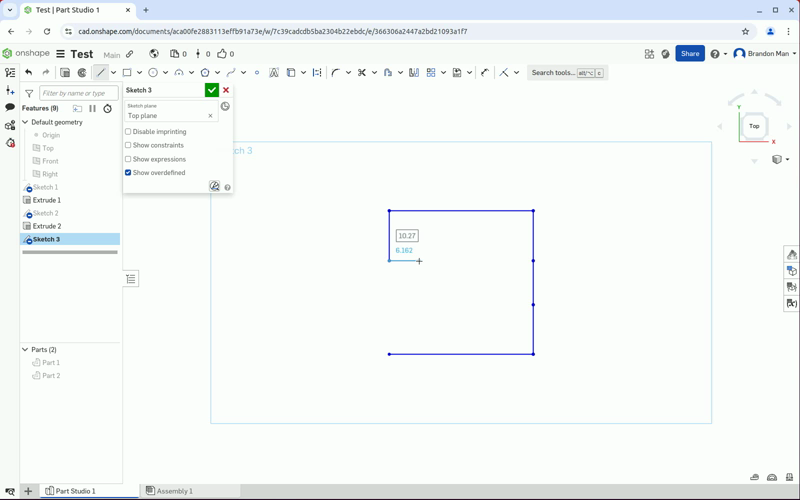
mouse_move(389, 304)
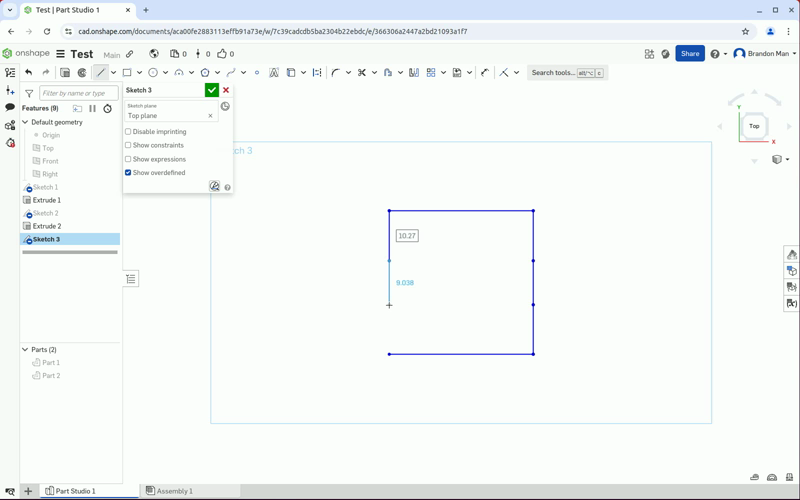
click(389, 304)
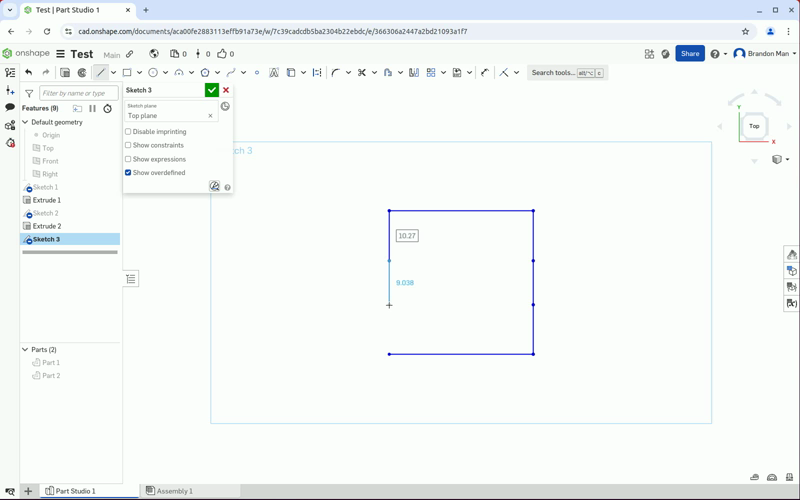
key_up(shift)
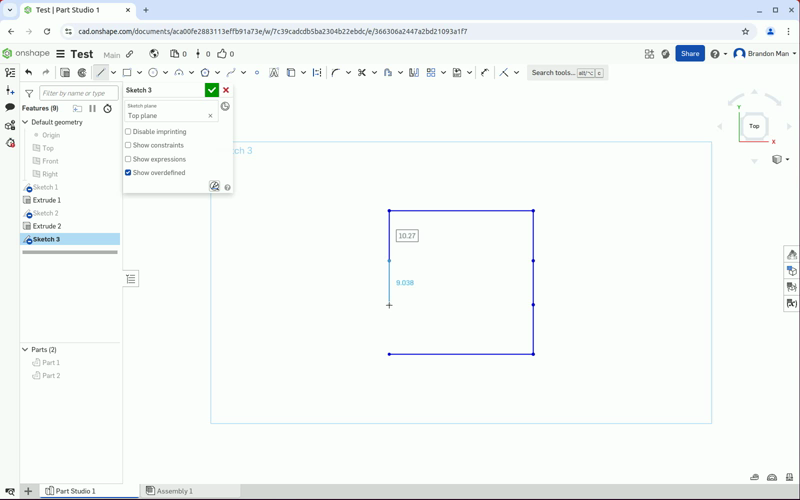
mouse_move(419, 304)
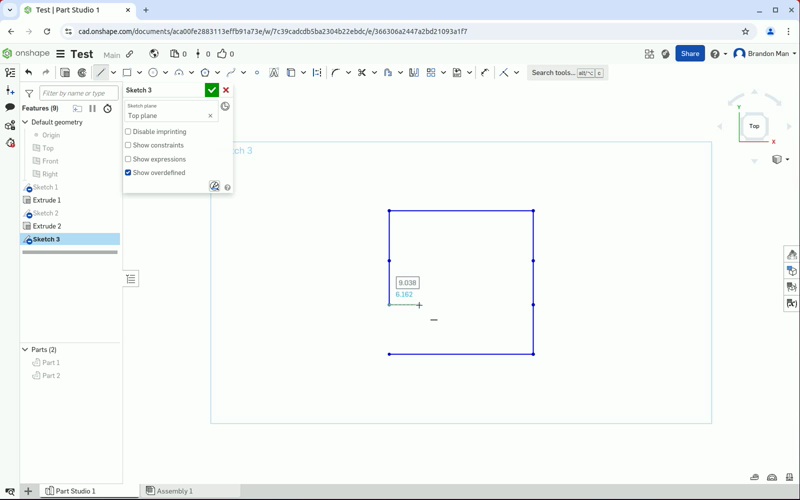
key_down(shift)
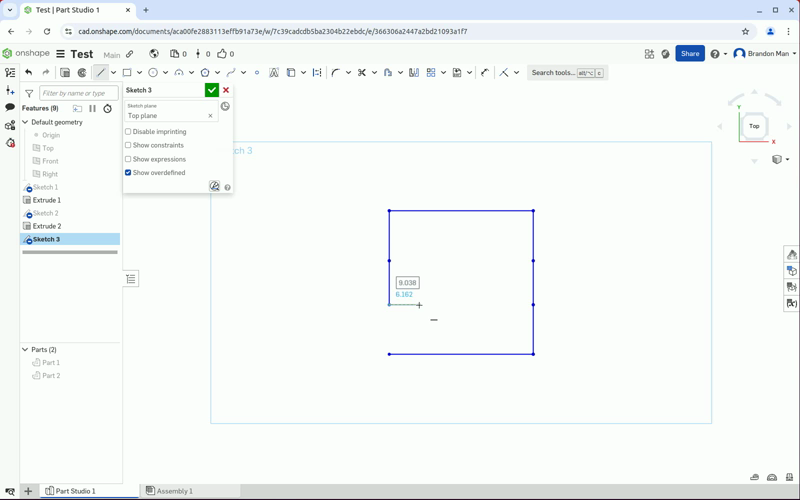
mouse_move(389, 354)
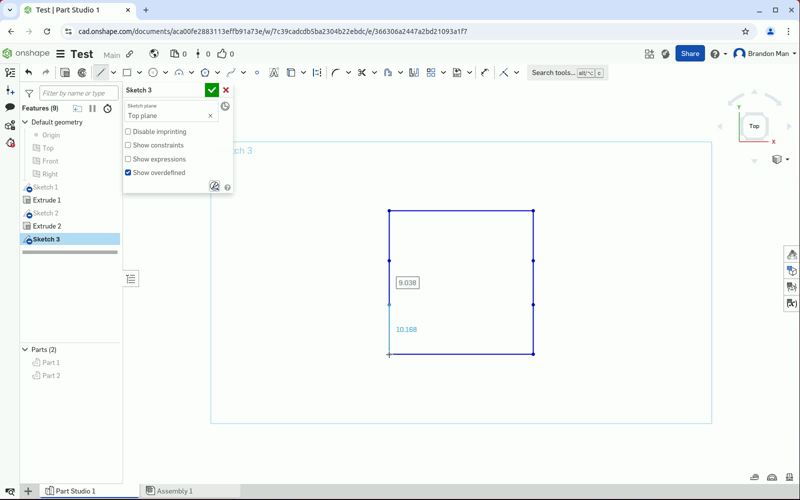
key_up(shift)
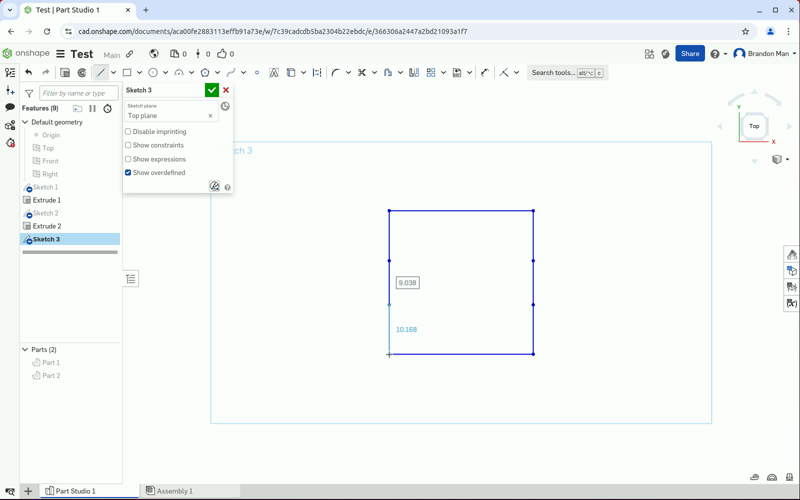
click(389, 354)
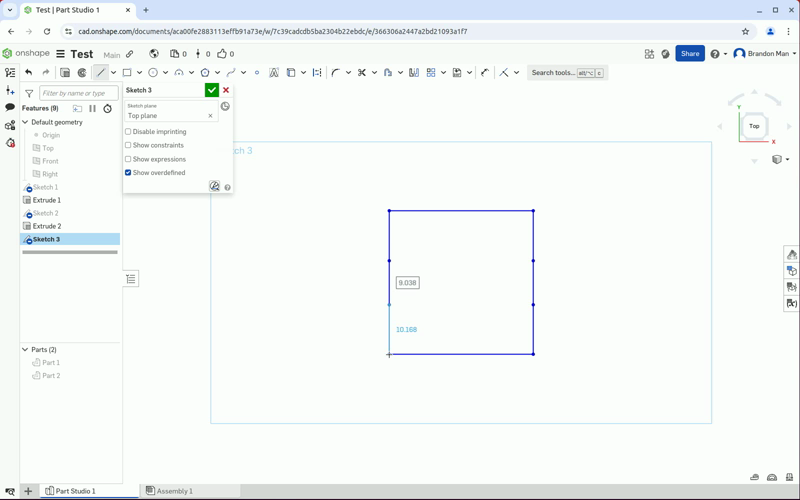
key(esc)
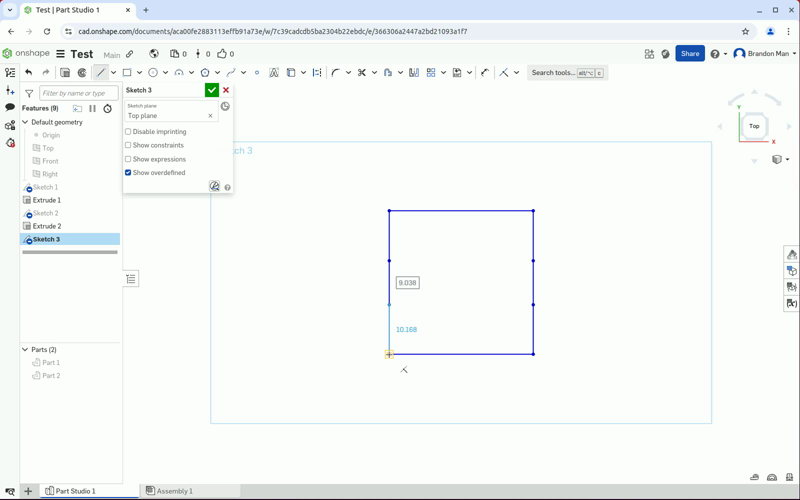
mouse_move(444, 277)
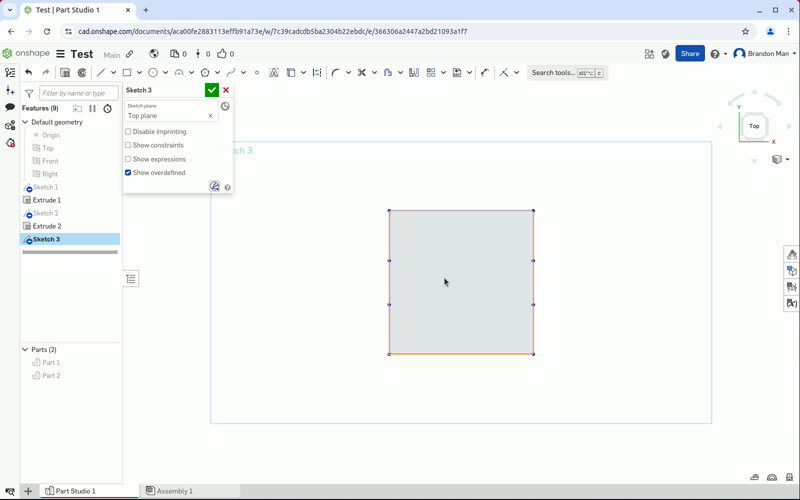
click(444, 277)
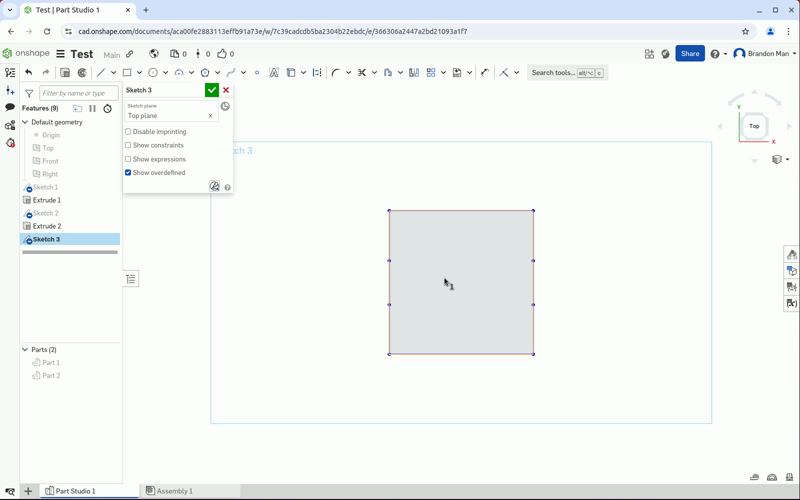
mouse_move(73, 352)
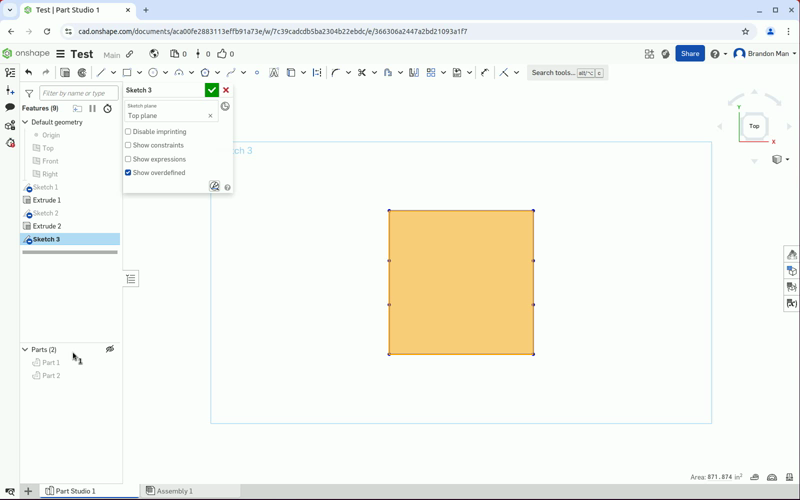
key(shift+y)
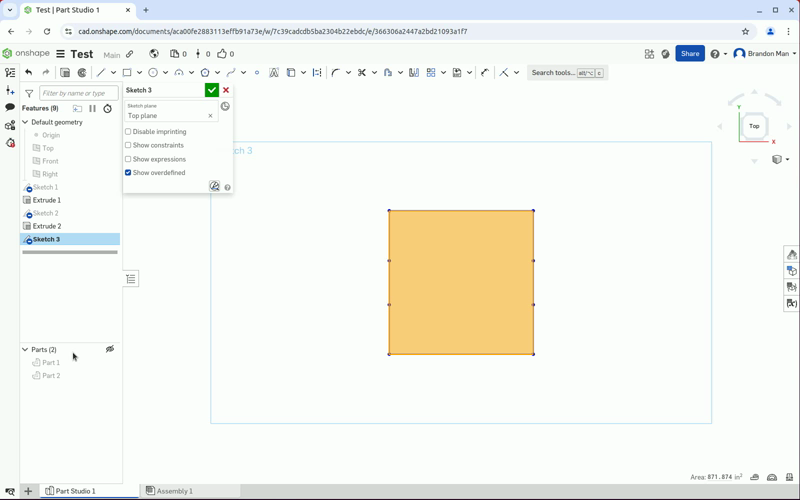
key(shift+e)
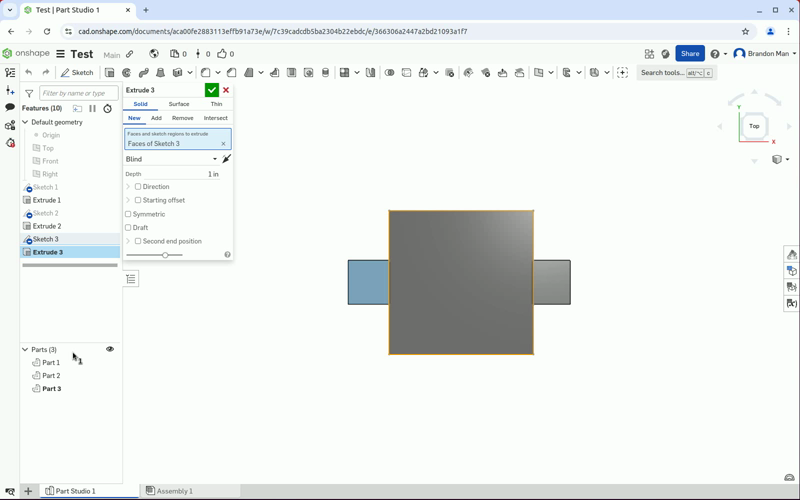
mouse_move(143, 106)
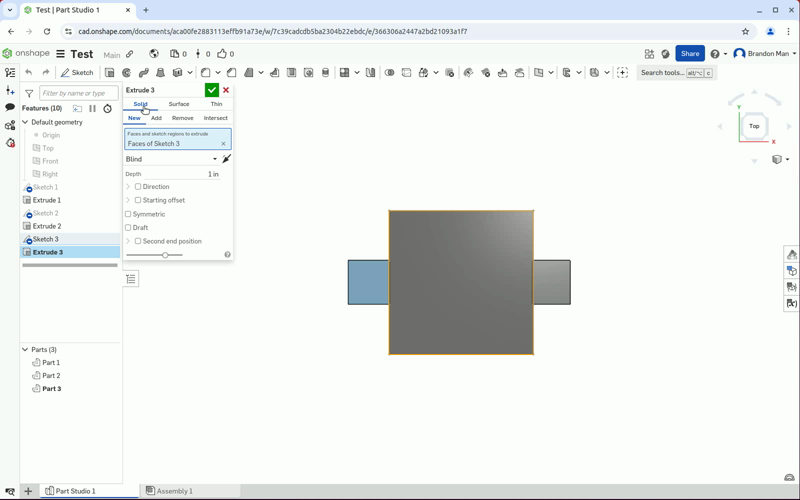
click(143, 106)
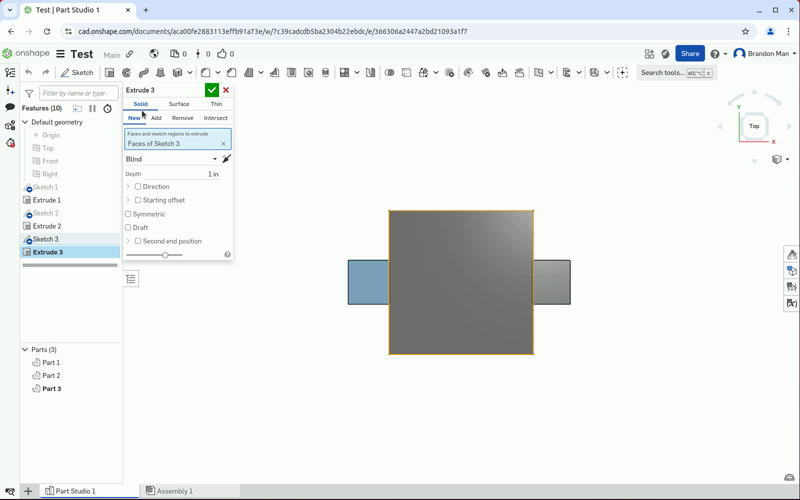
mouse_move(137, 120)
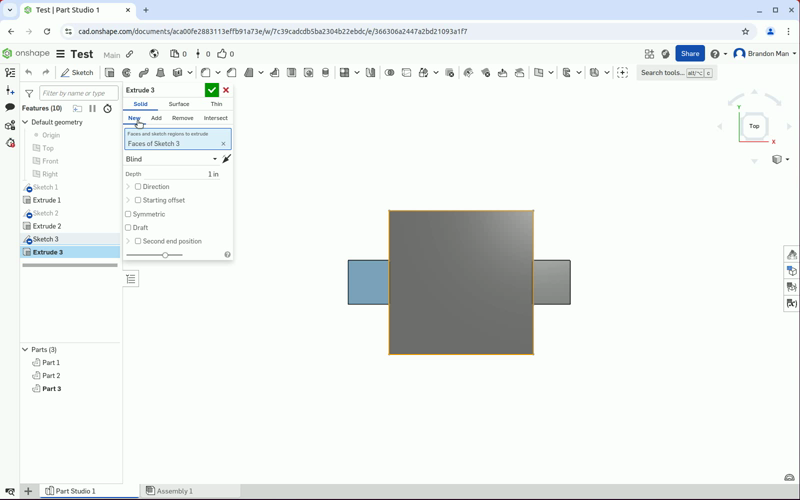
click(137, 120)
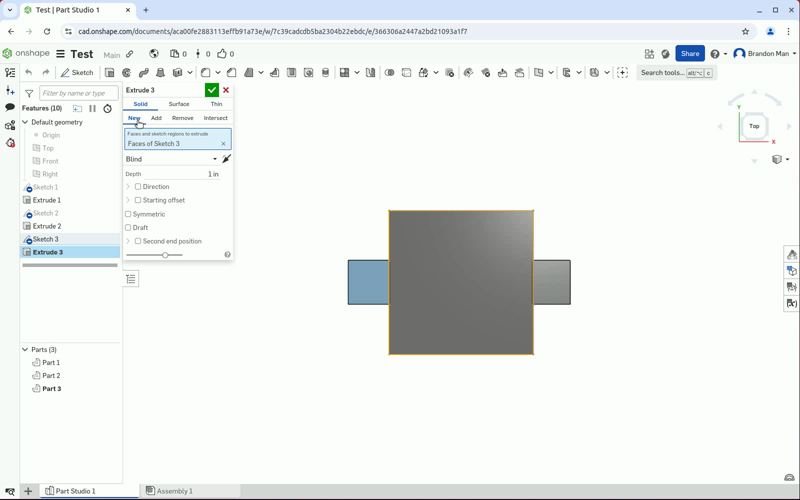
key(tab, 4)
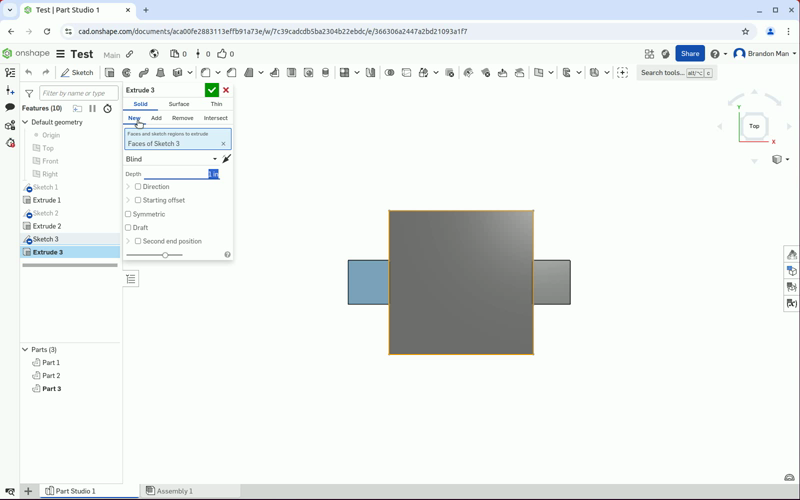
text(6.018)
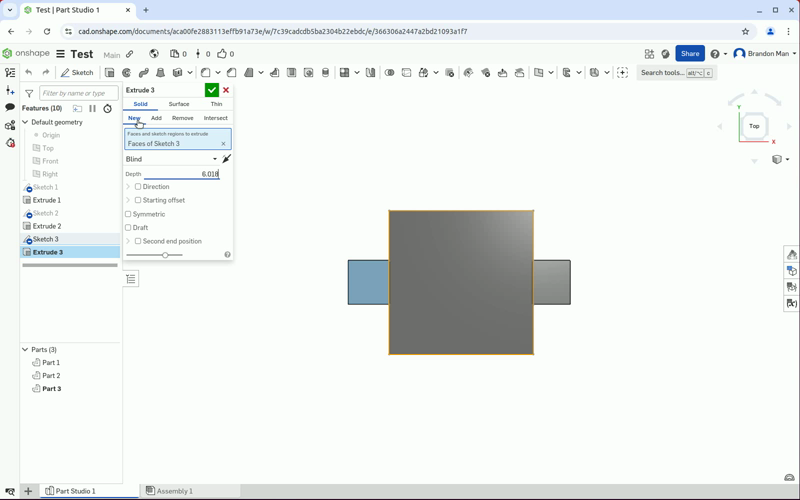
key(enter)
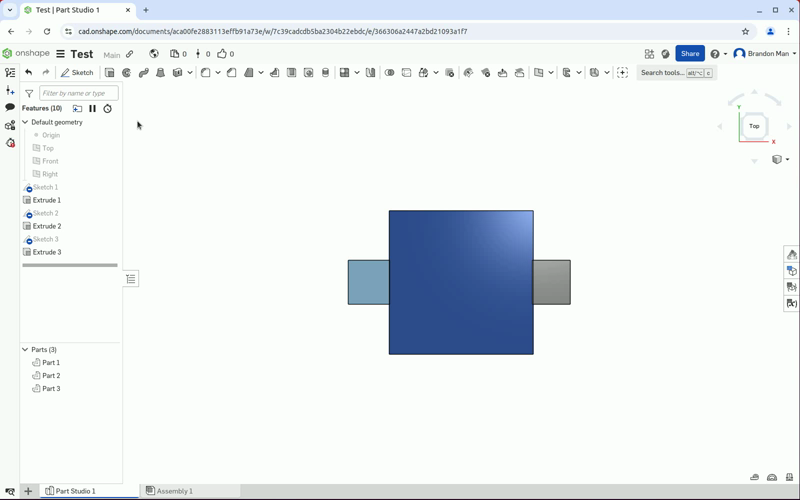
key(shift+h)
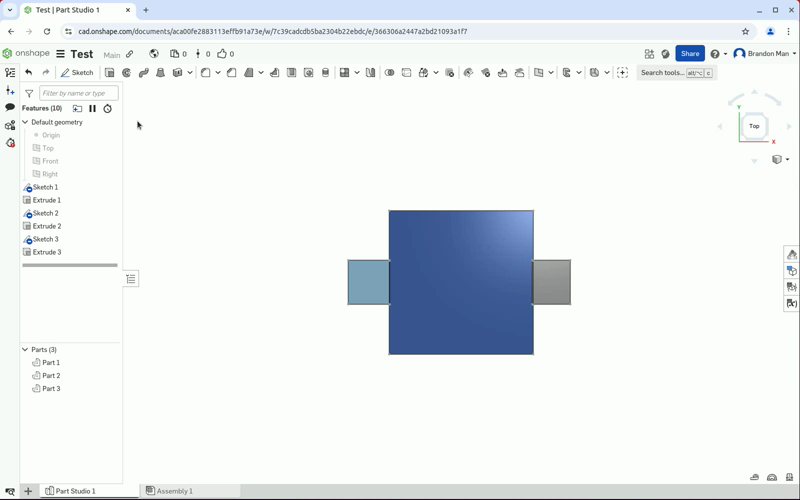
key(shift+h)
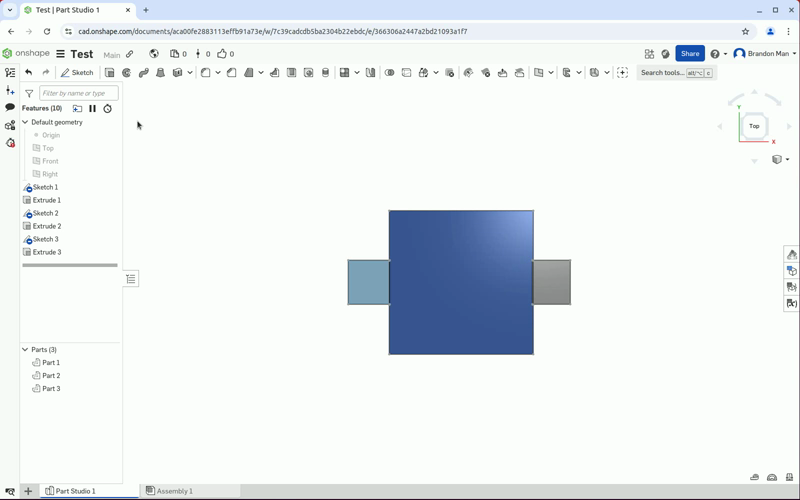
key(shift+7)
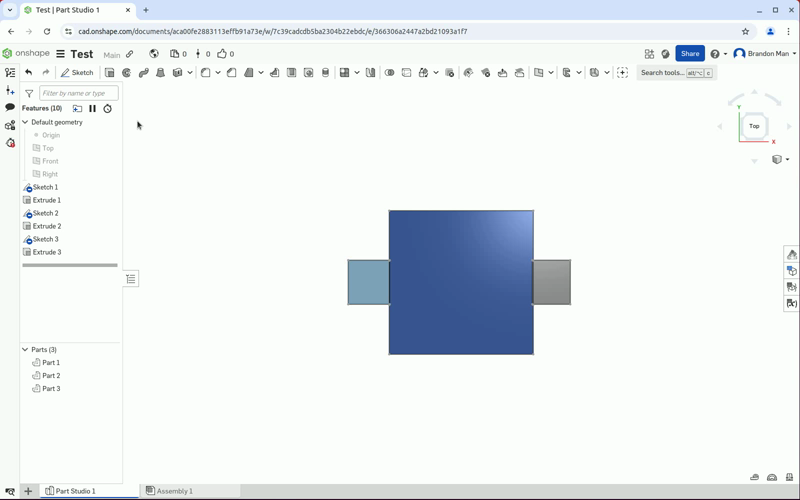
key(up, 3)
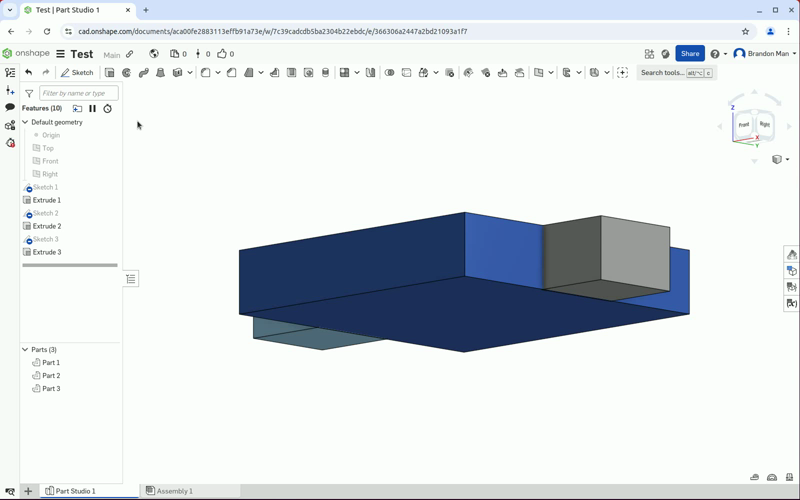
key(left, 3)
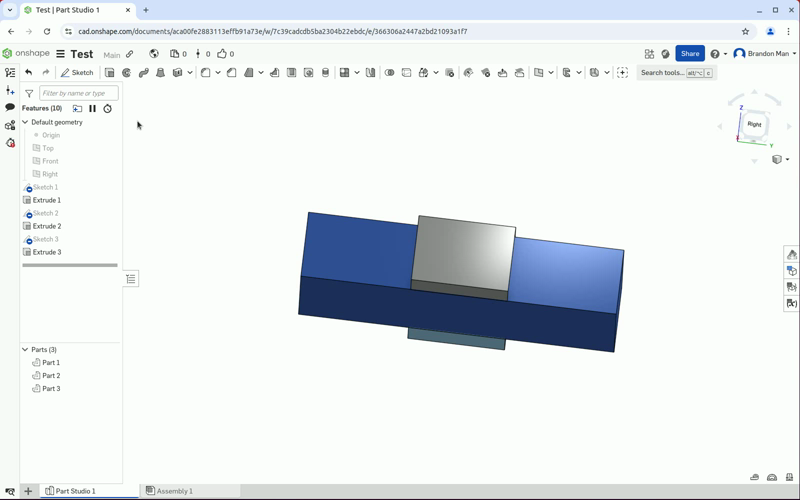
key(right, 3)
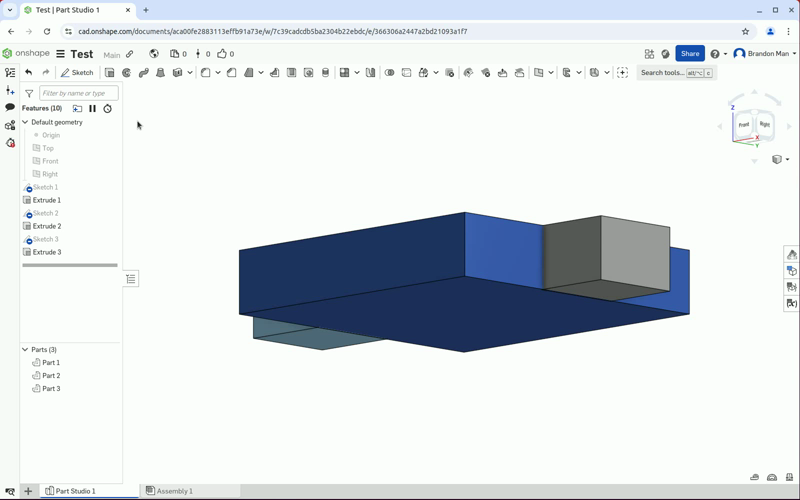
key(down, 3)
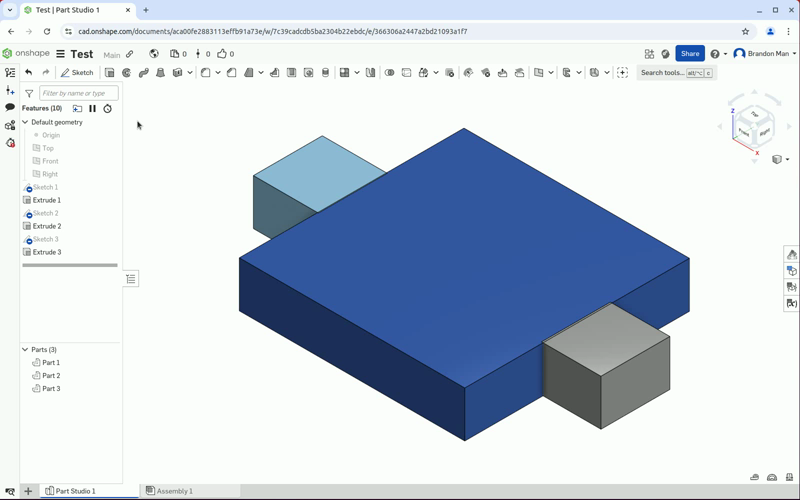
mouse_move(73, 189)
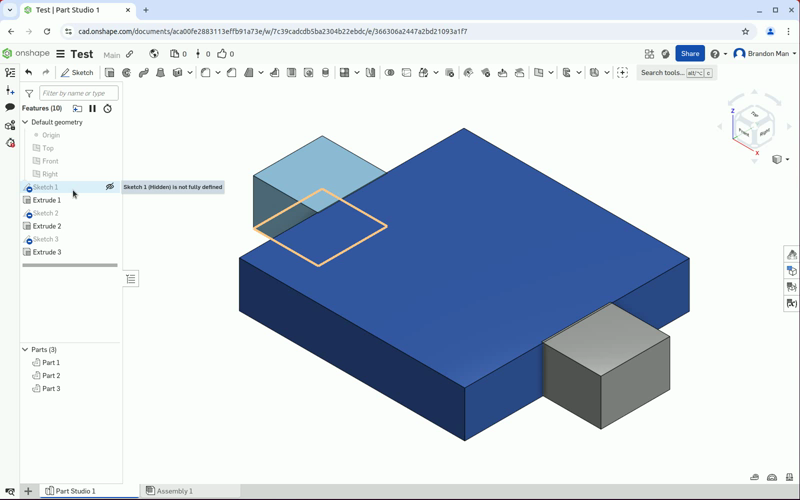
click(73, 189)